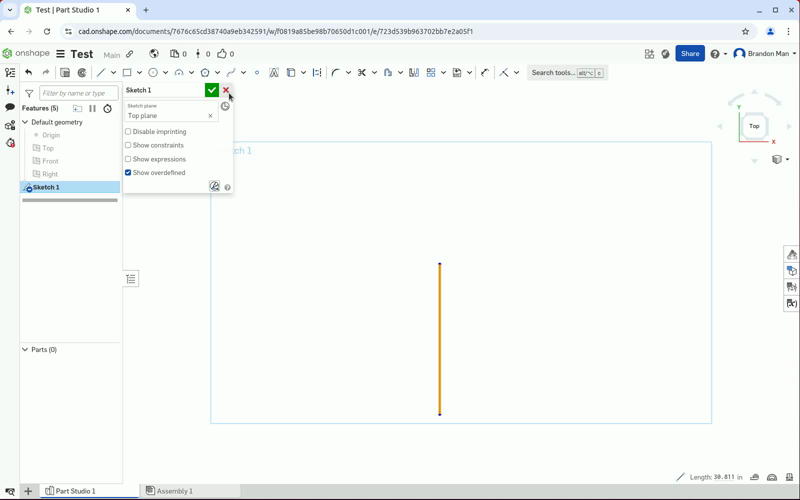
key(shift+h)
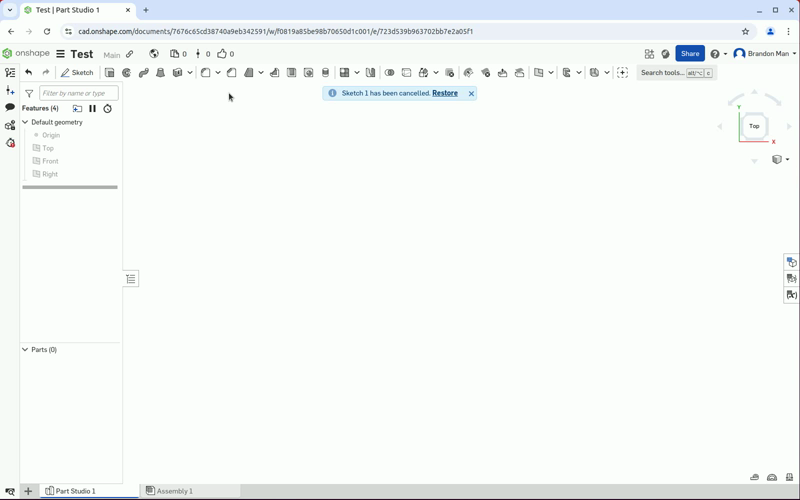
mouse_move(73, 352)
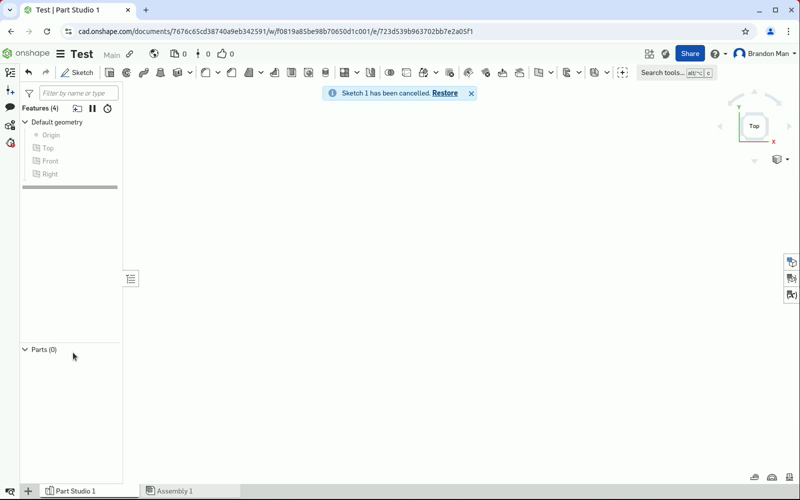
key(y)
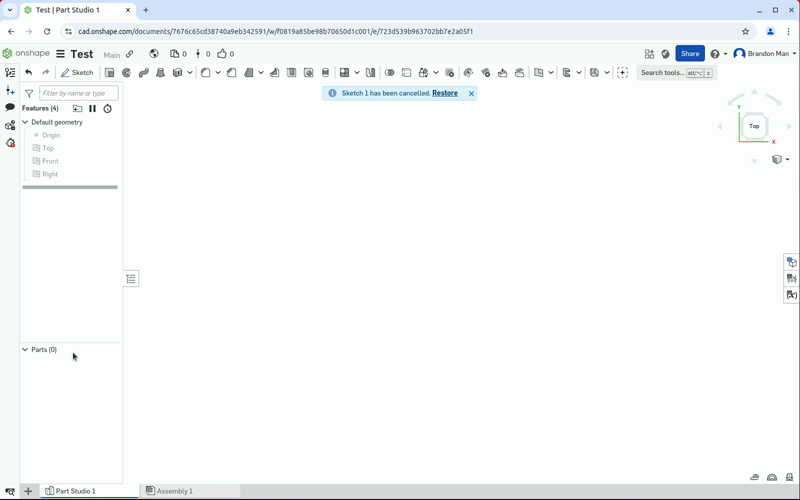
key(shift+p)
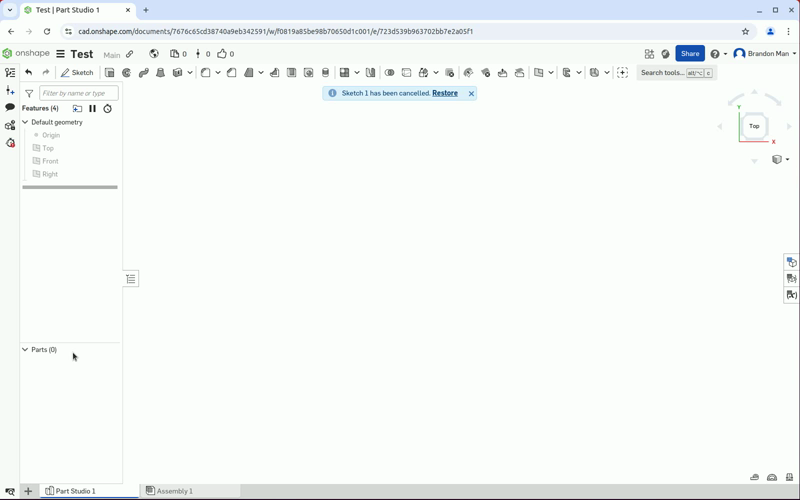
key(space)
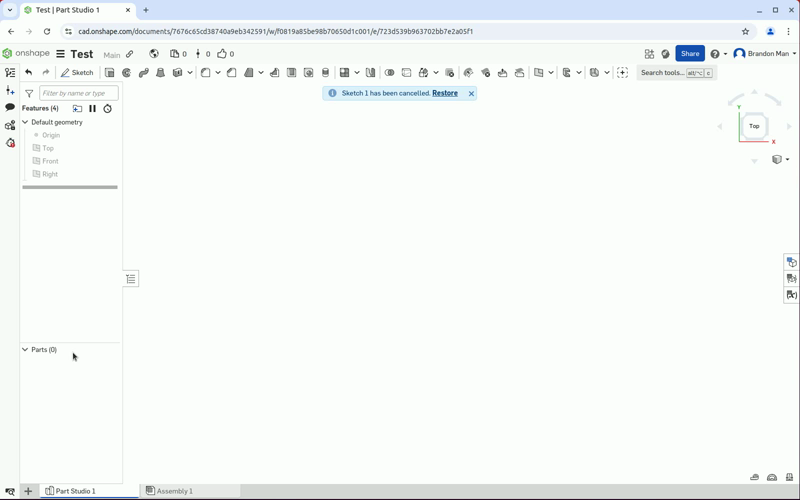
key_down(shift)
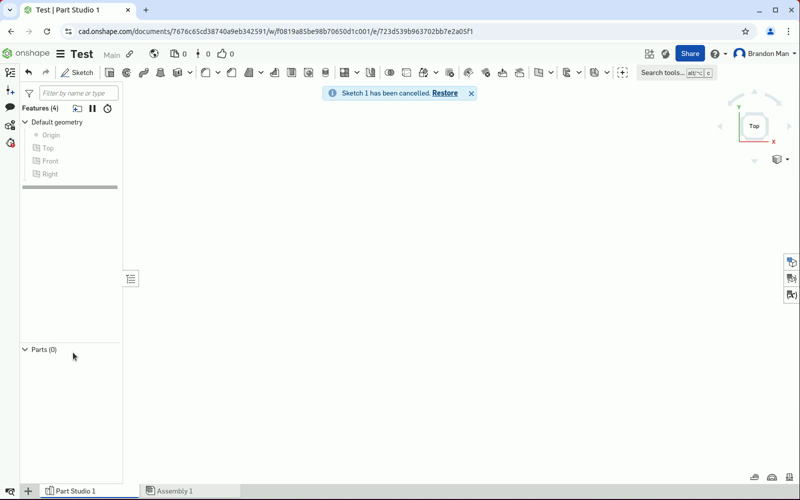
key(up)
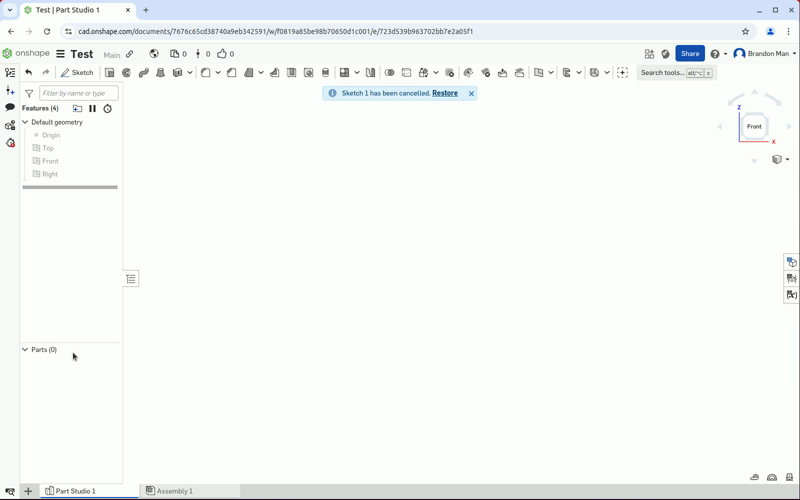
key_up(shift)
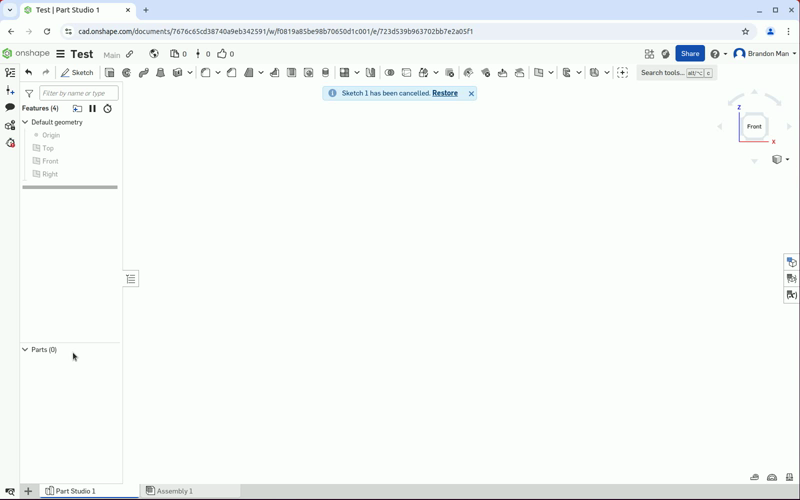
mouse_move(73, 352)
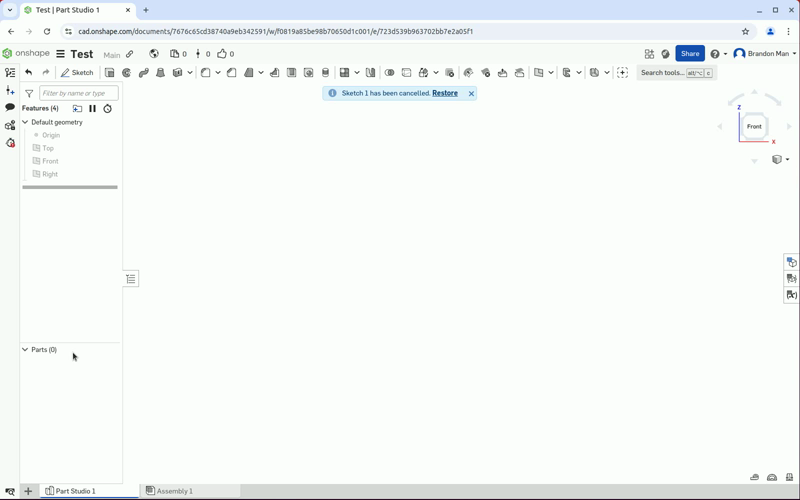
key(shift+y)
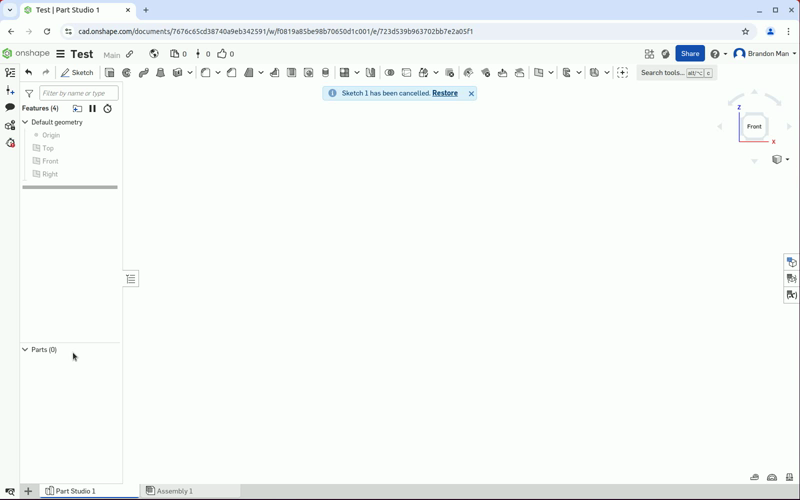
key(shift+s)
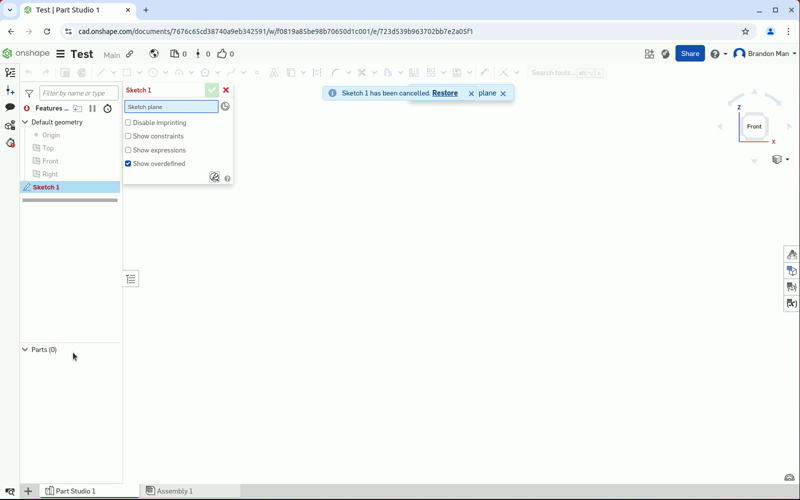
mouse_move(73, 163)
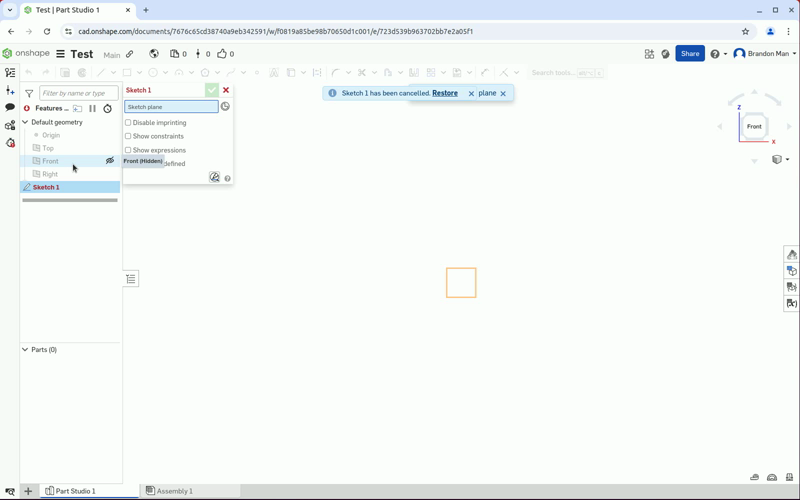
click(73, 163)
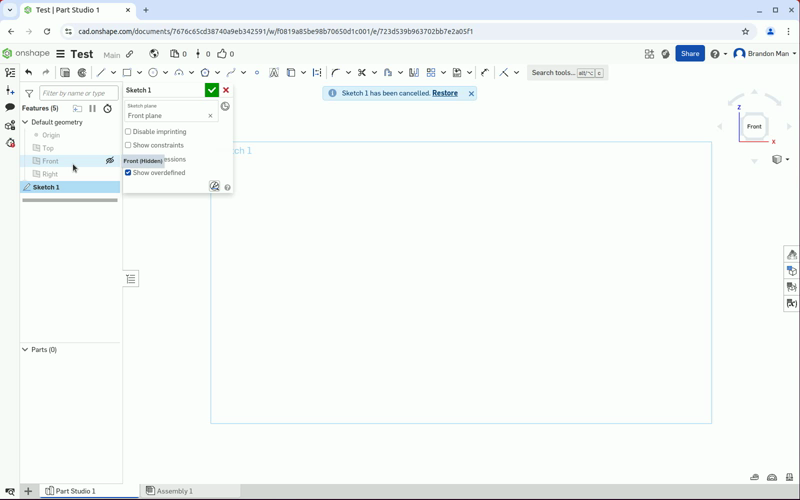
mouse_move(73, 352)
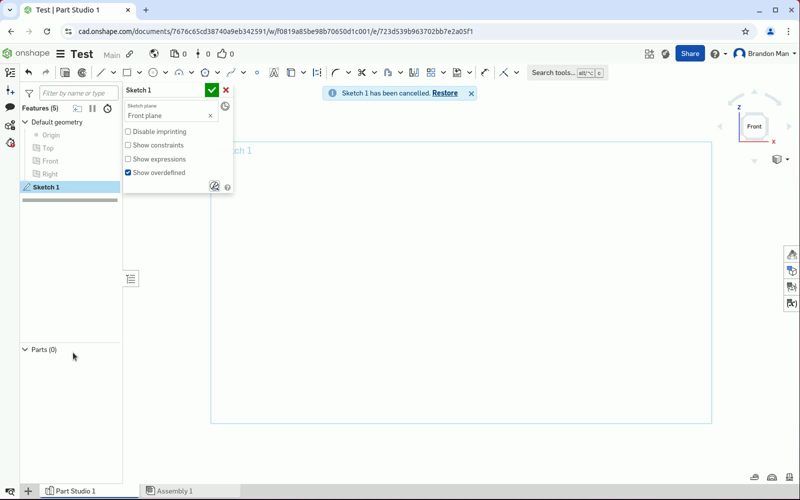
key(y)
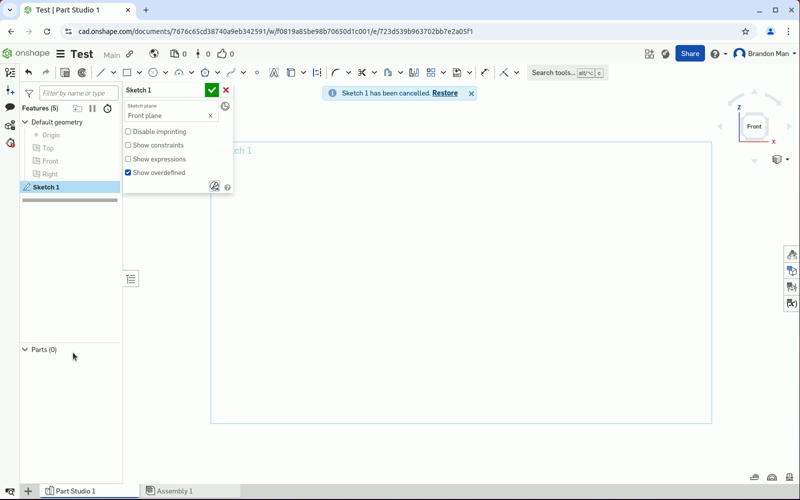
key(c)
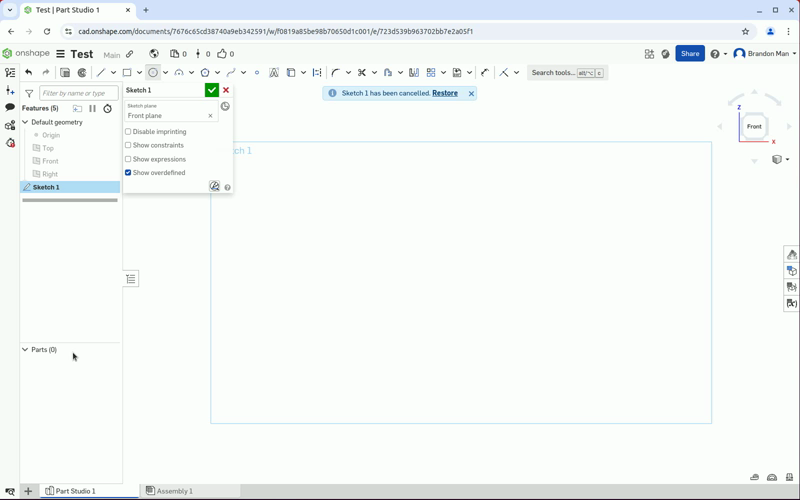
key_down(shift)
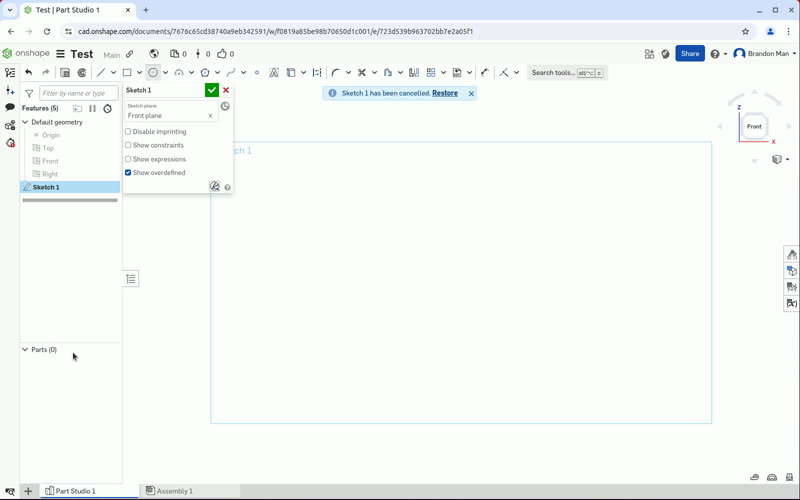
mouse_move(461, 282)
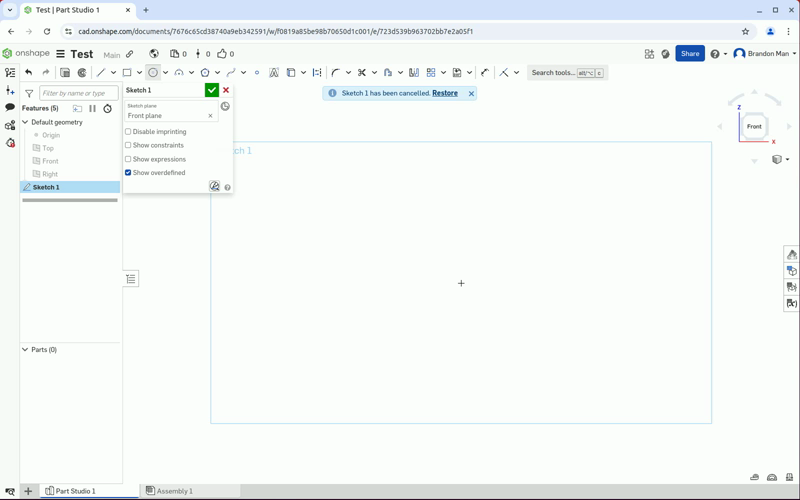
click(461, 282)
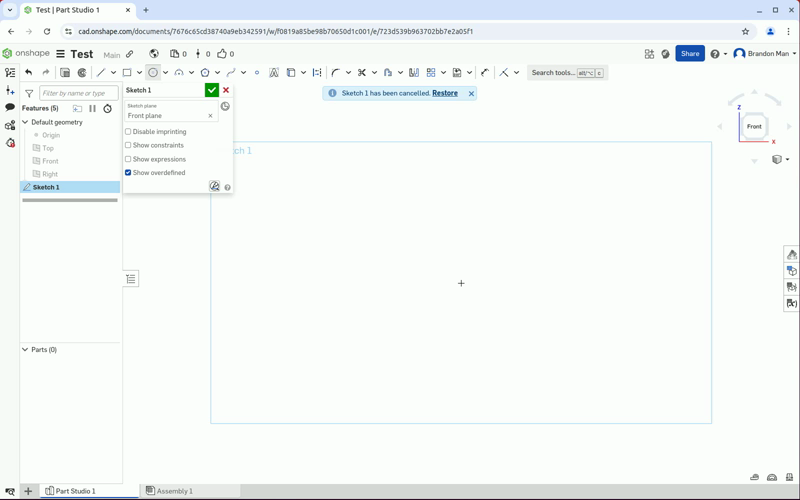
key_up(shift)
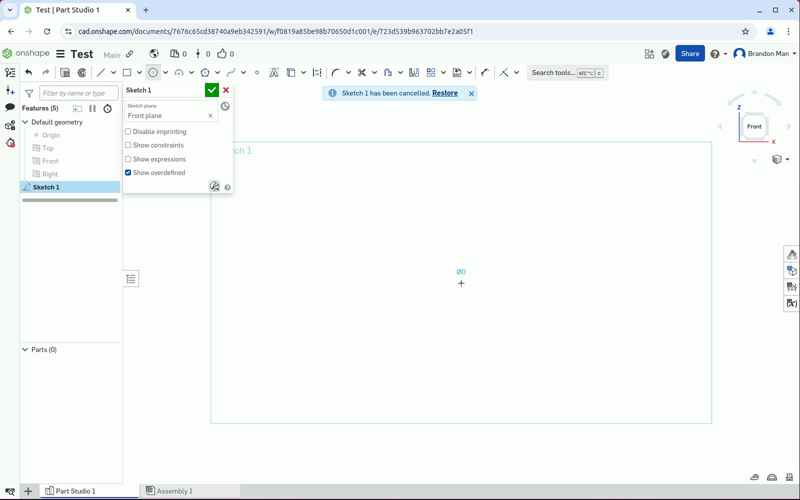
mouse_move(497, 282)
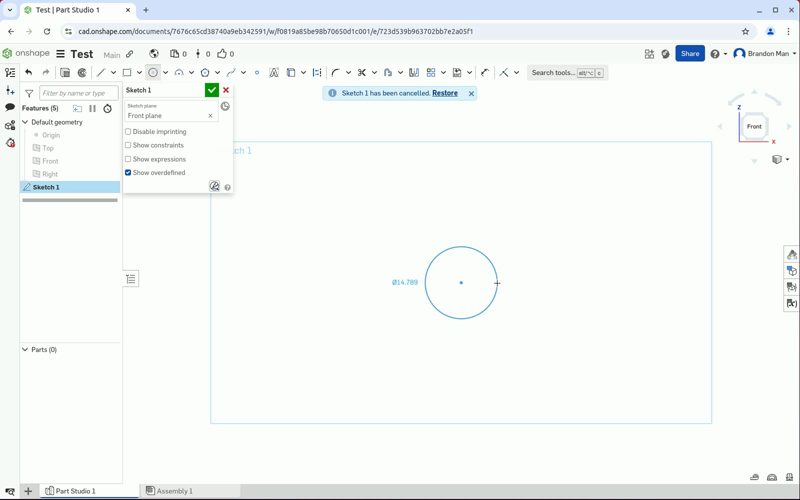
click(497, 282)
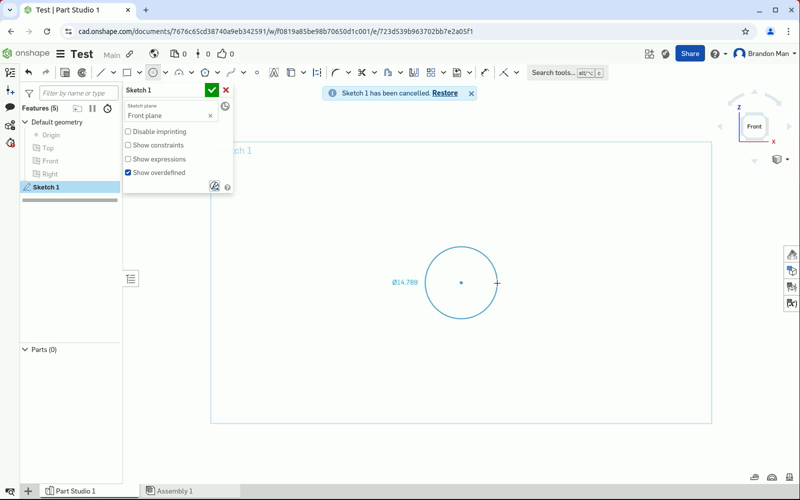
key(esc)
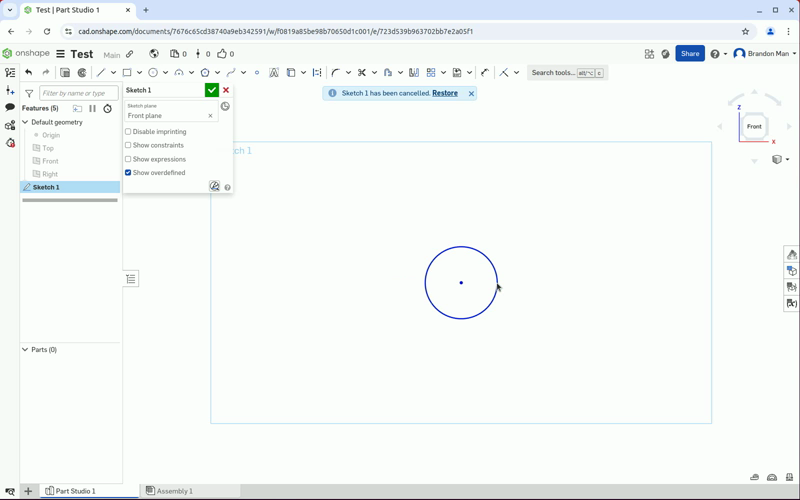
key(c)
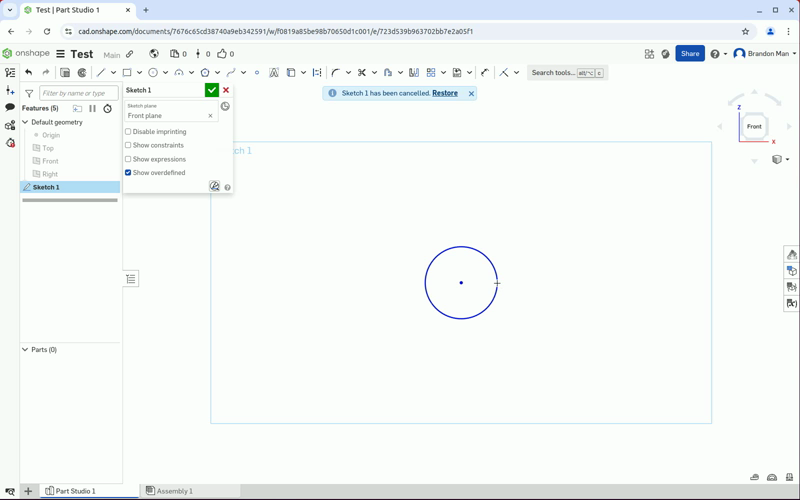
key_down(shift)
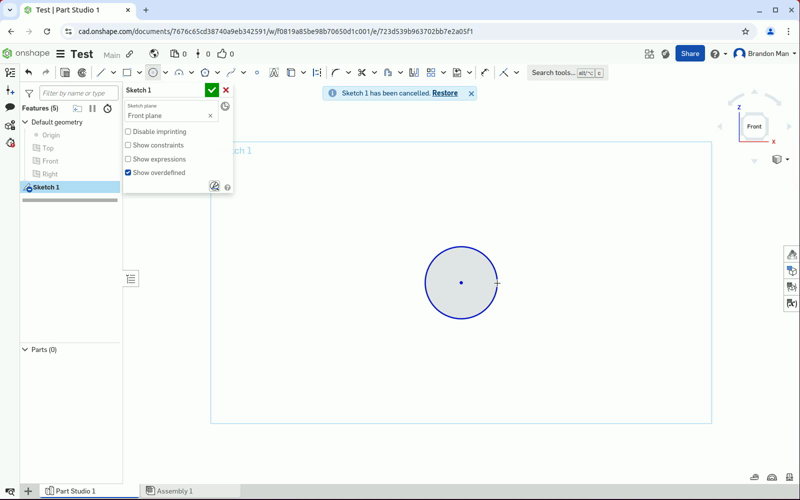
mouse_move(461, 282)
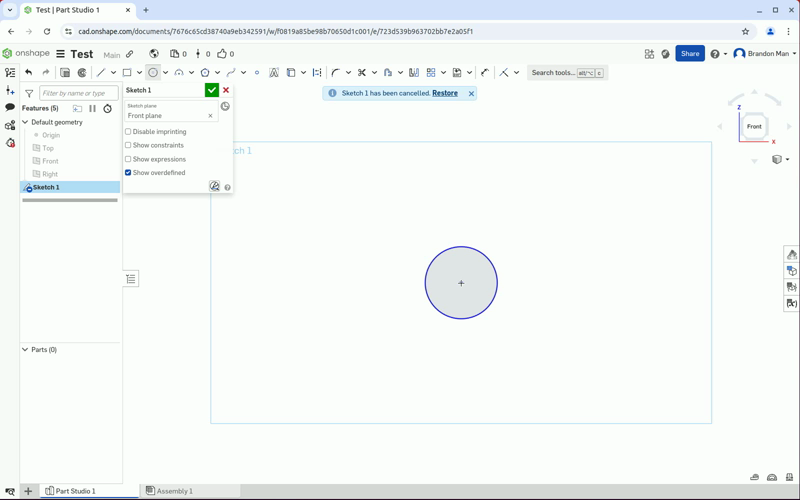
click(461, 282)
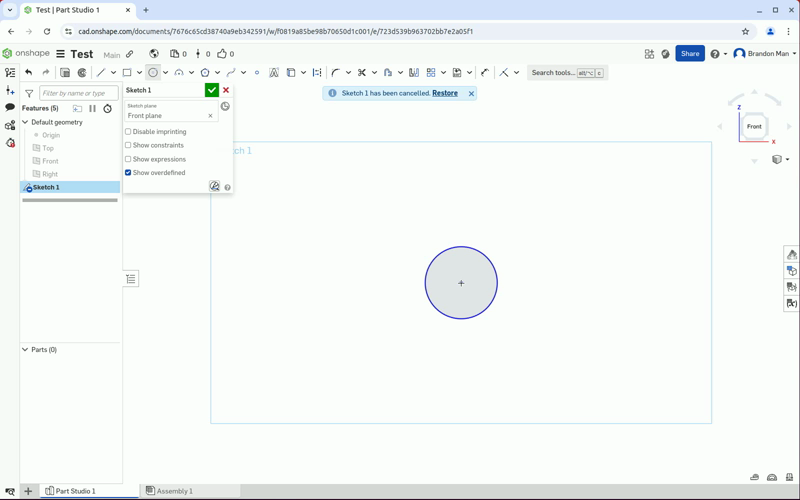
key_up(shift)
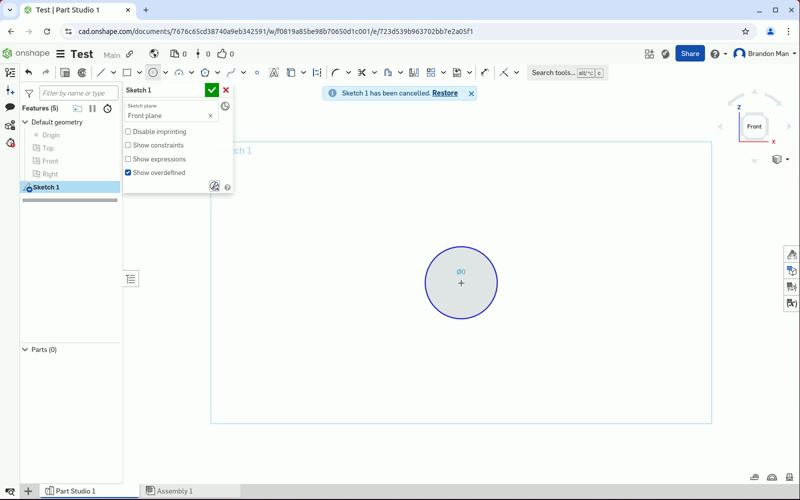
mouse_move(479, 282)
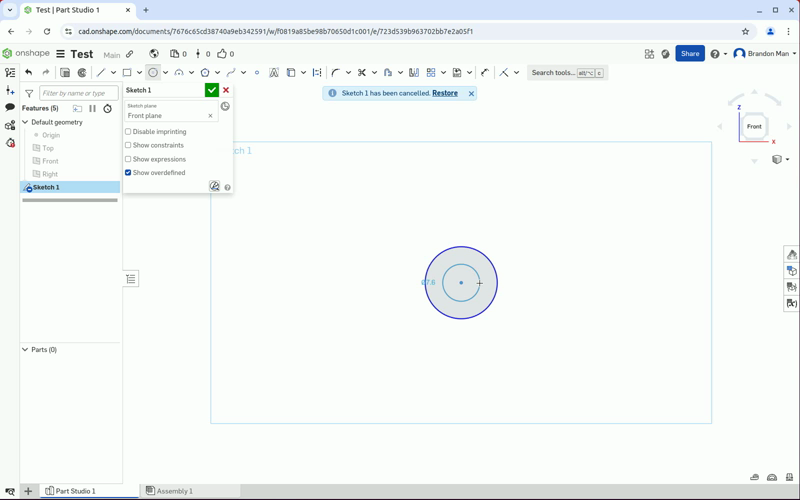
click(479, 282)
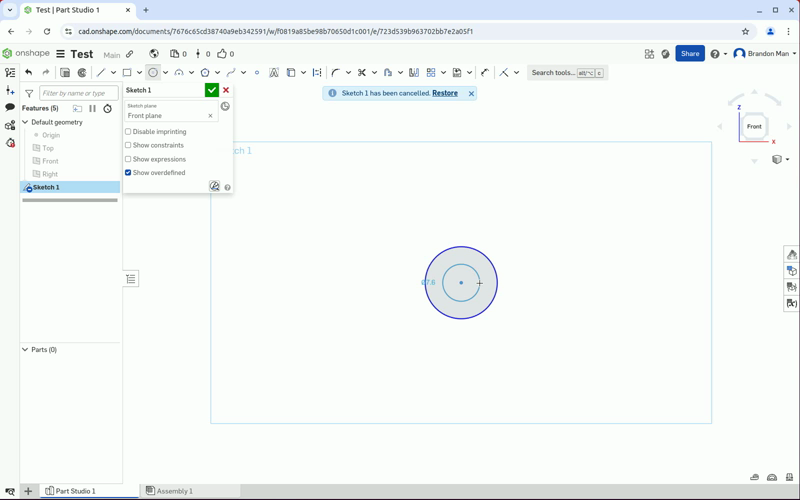
key(esc)
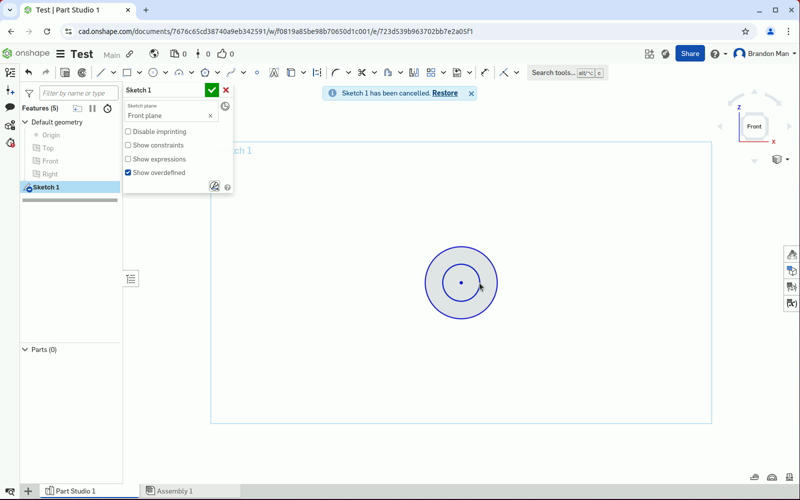
mouse_move(450, 259)
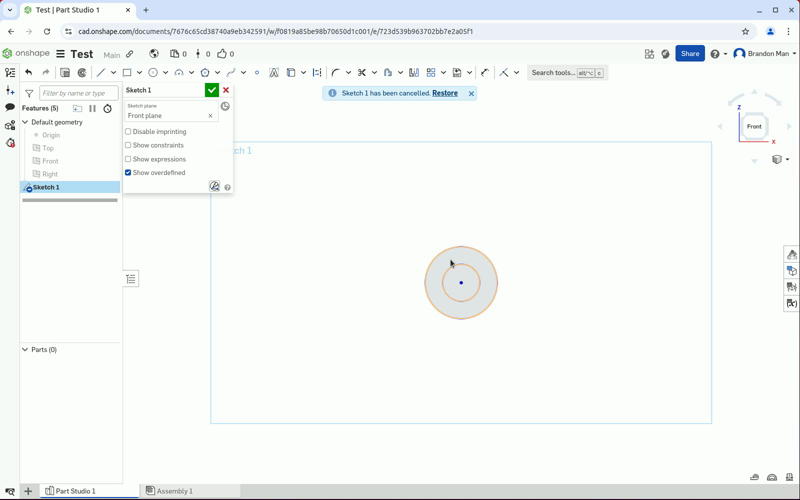
click(450, 259)
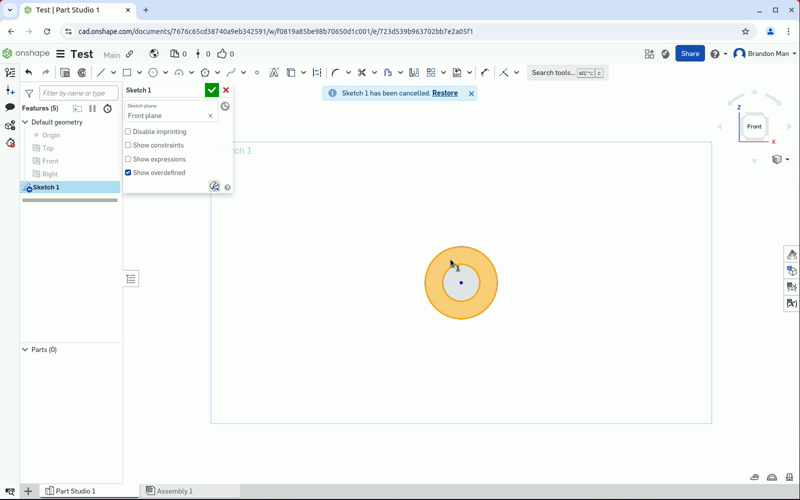
mouse_move(73, 352)
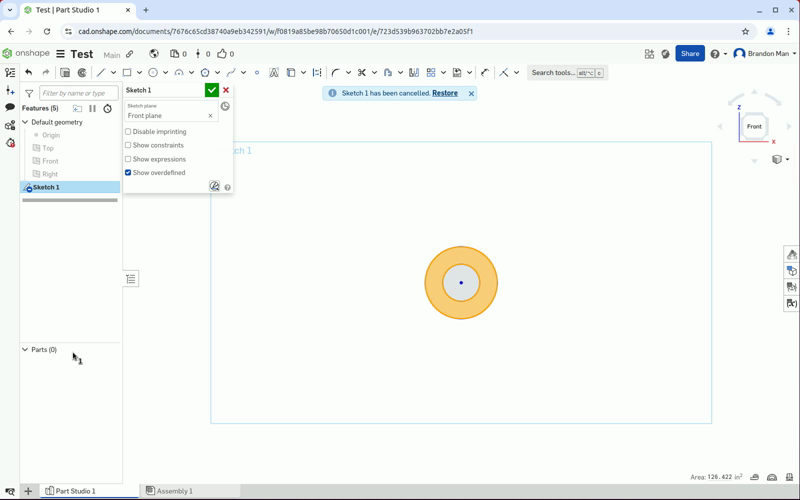
key(shift+y)
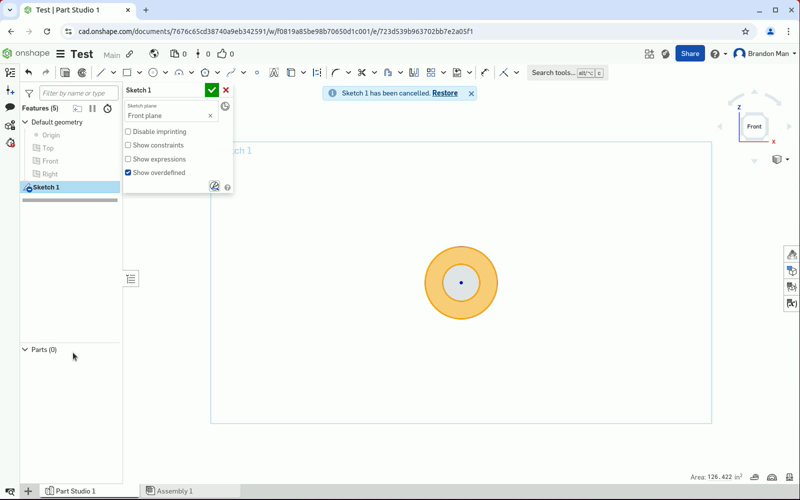
key(shift+e)
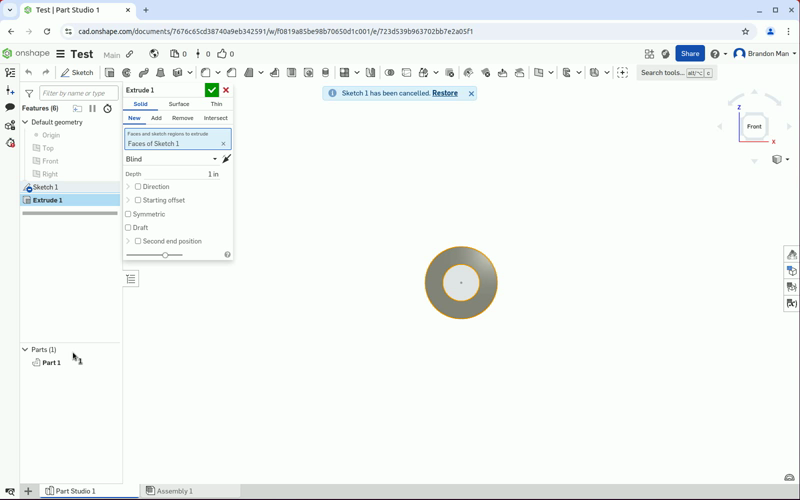
mouse_move(143, 106)
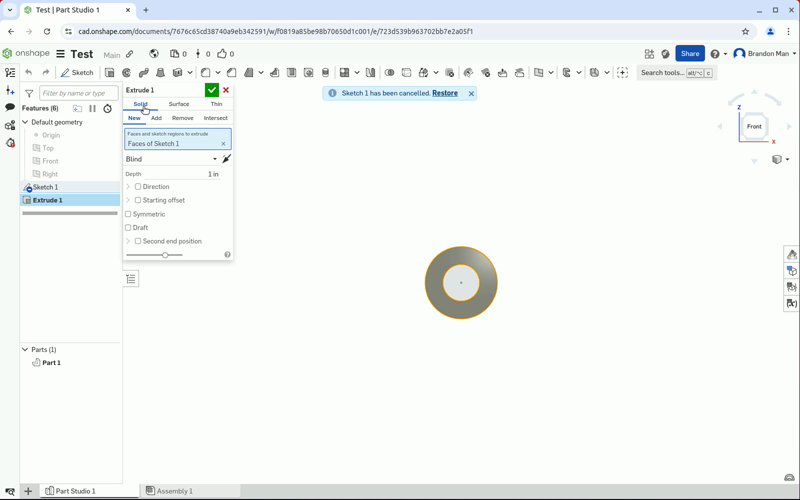
click(143, 106)
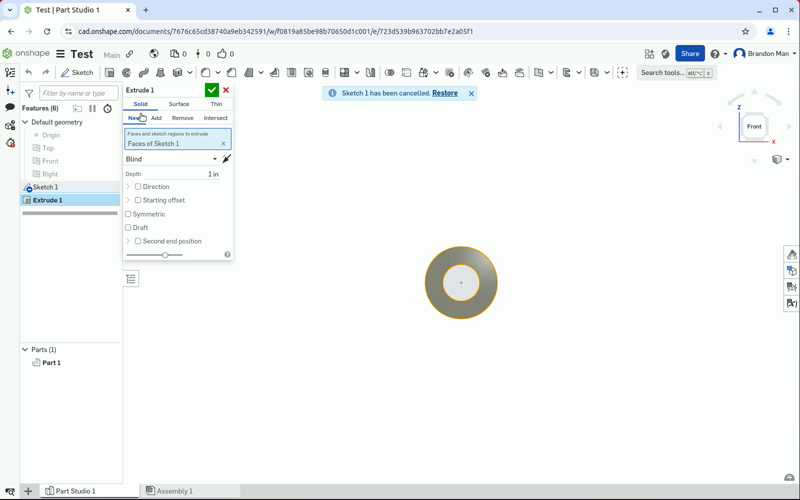
mouse_move(137, 120)
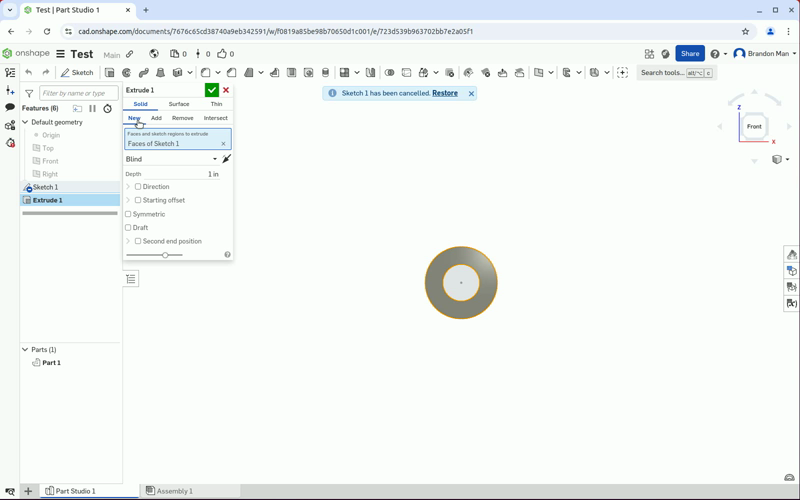
click(137, 120)
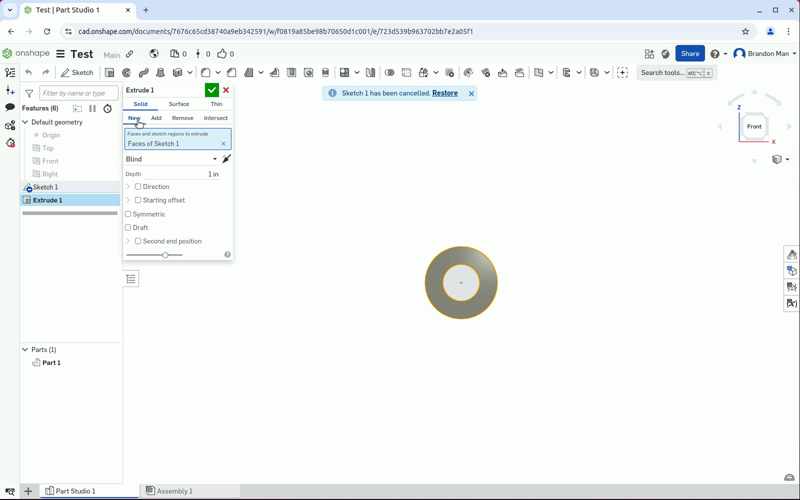
key(tab, 4)
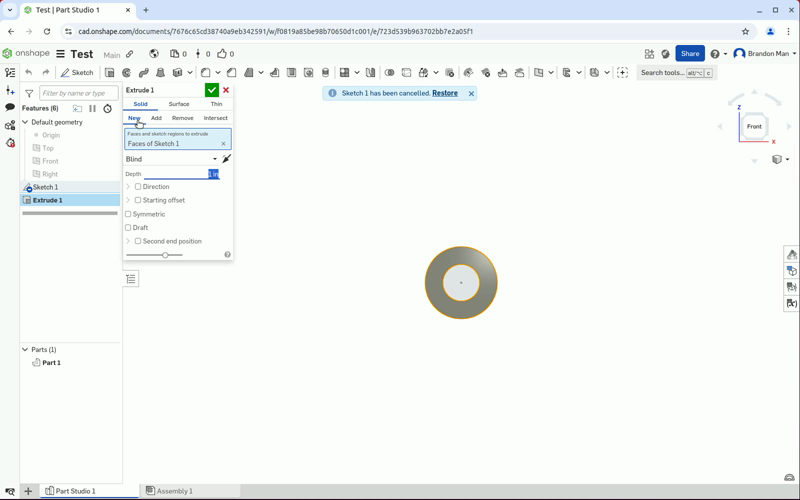
text(3.129)
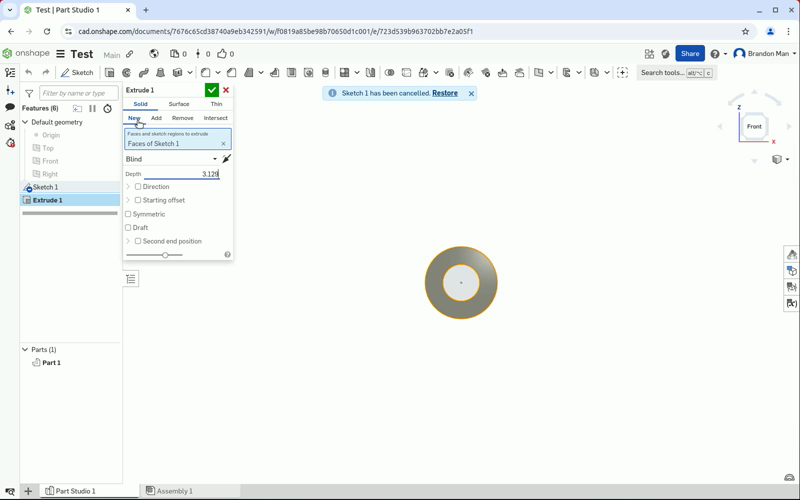
key(enter)
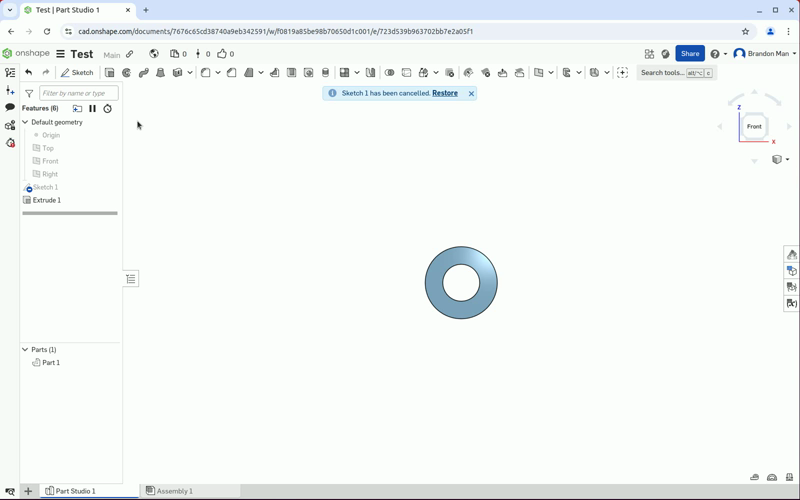
key(shift+h)
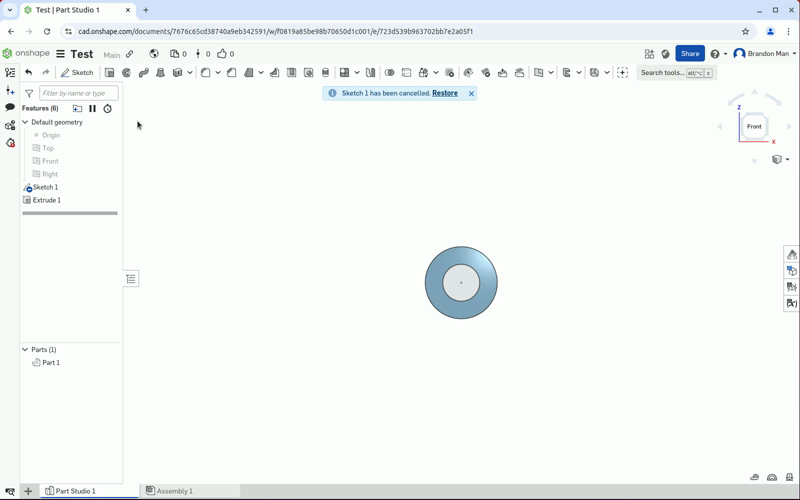
key(shift+h)
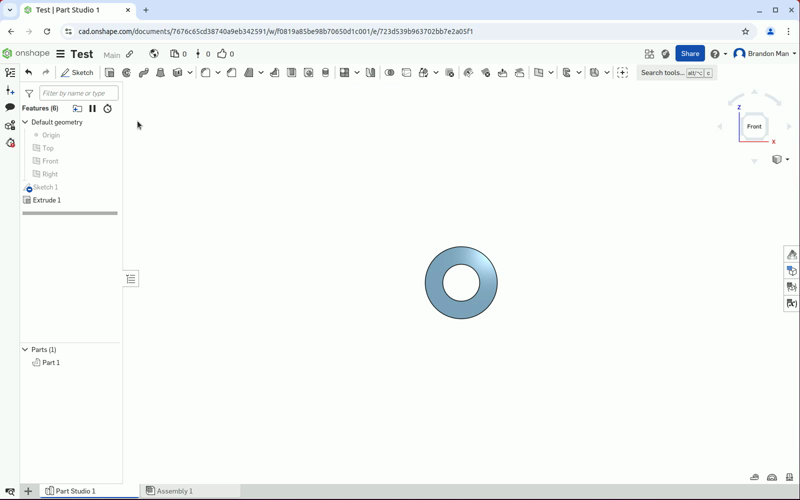
mouse_move(73, 189)
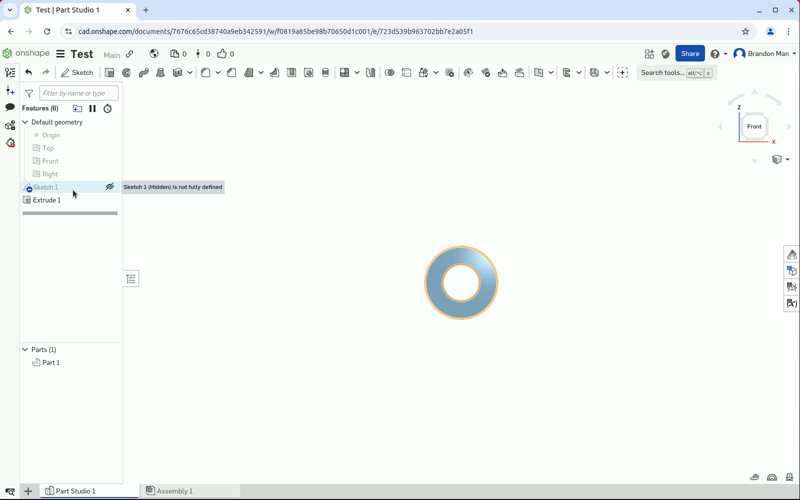
click(73, 189)
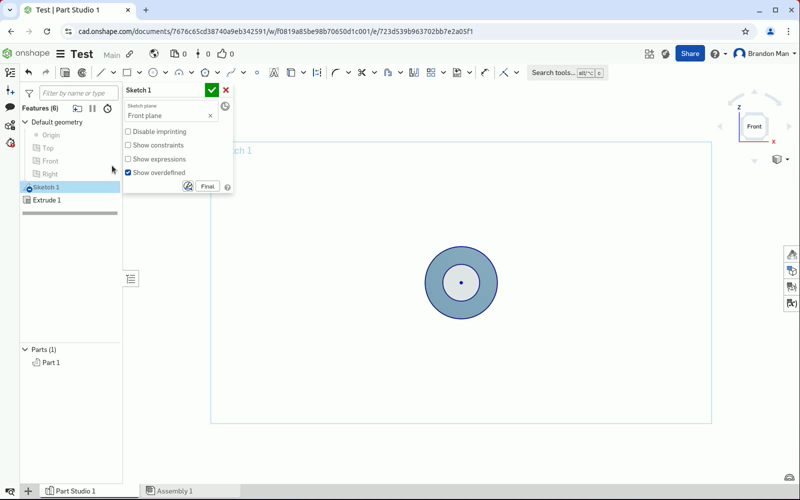
mouse_move(229, 92)
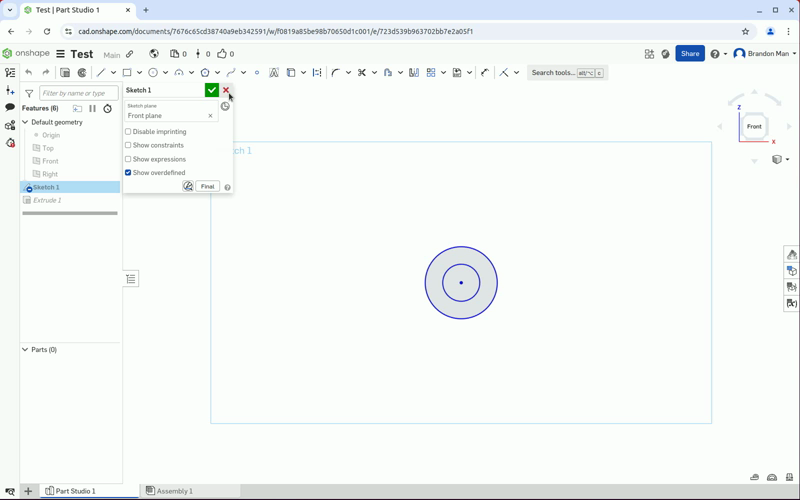
click(229, 92)
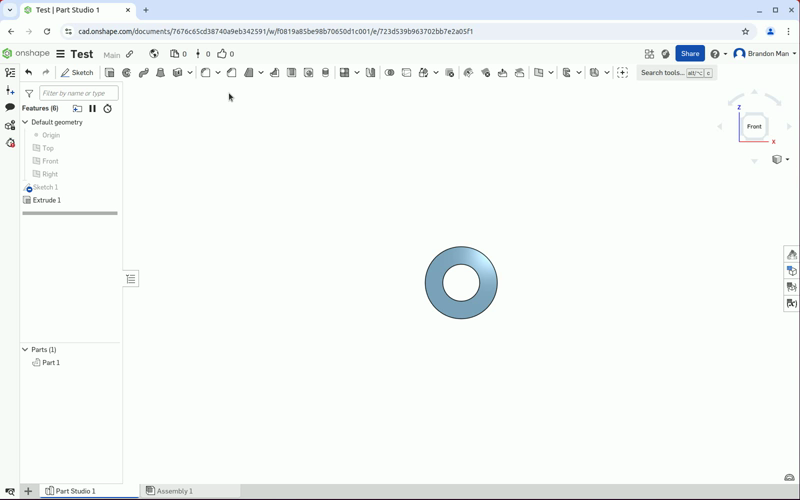
mouse_move(541, 75)
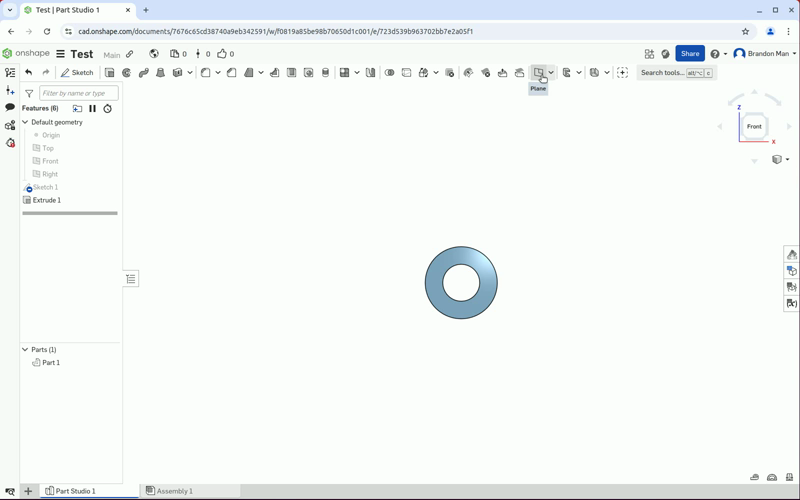
click(541, 75)
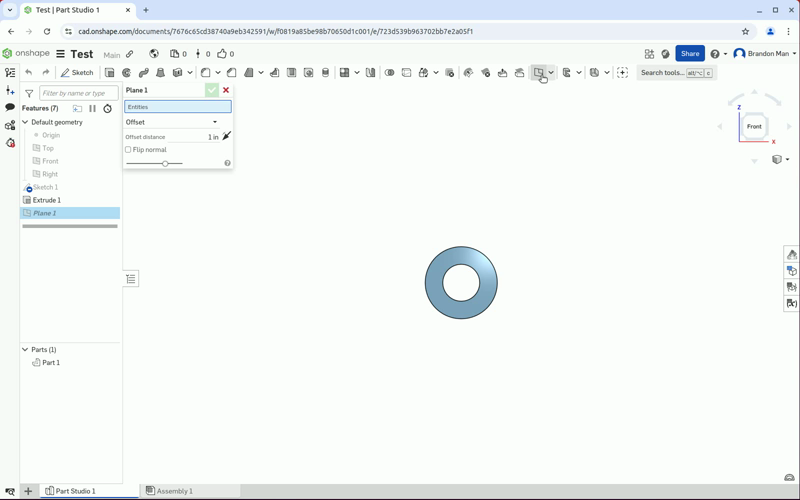
mouse_move(73, 163)
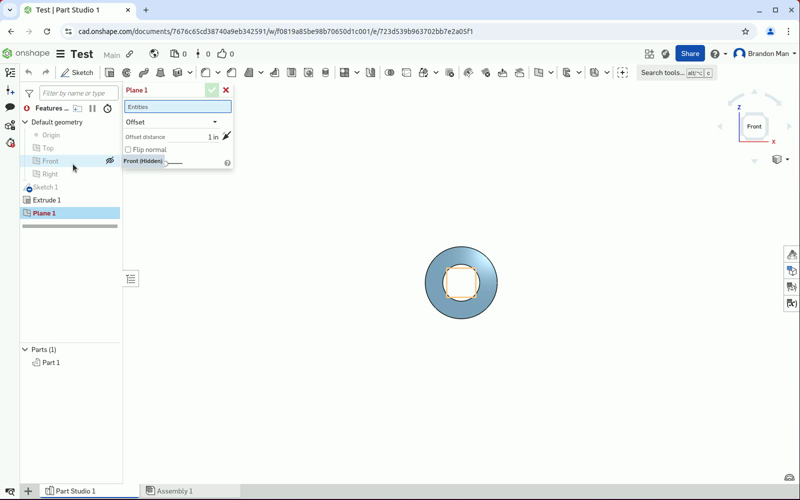
click(73, 163)
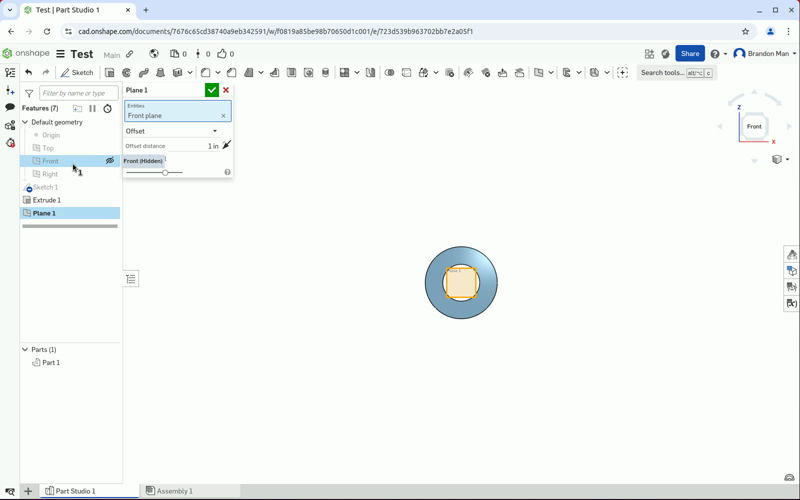
key(tab, 2)
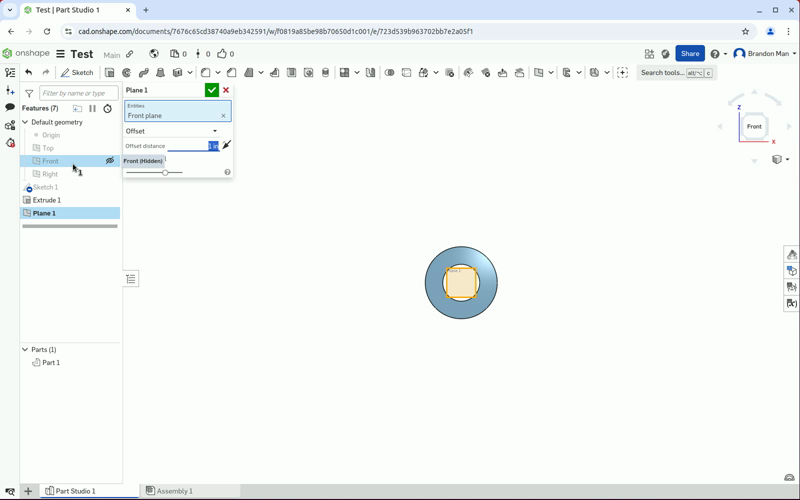
text(3.143)
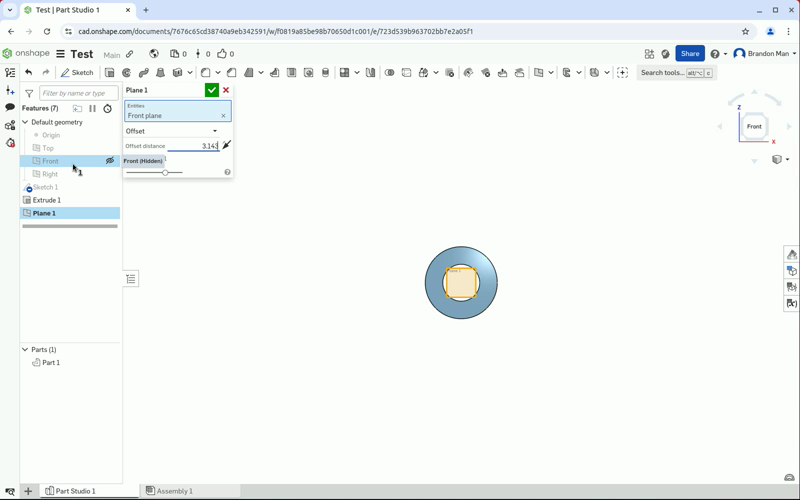
key(enter, 2)
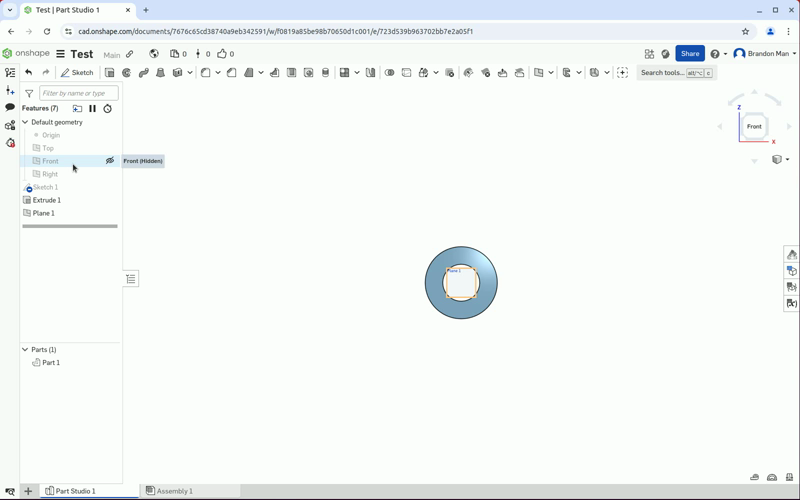
key(shift+s)
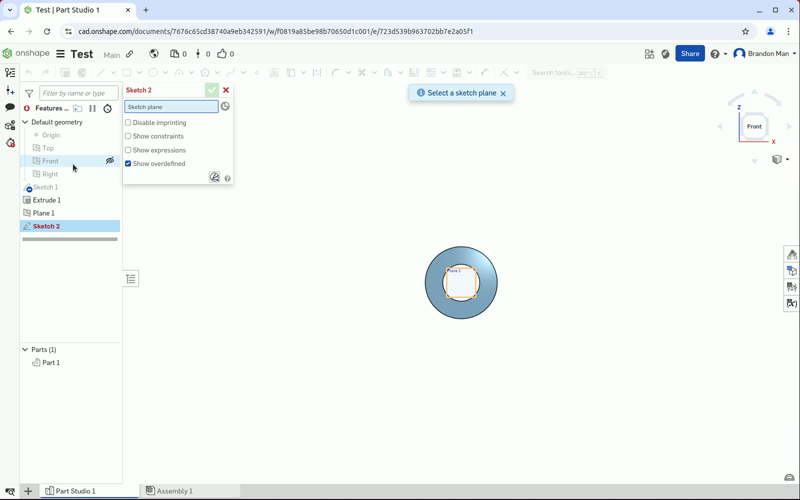
mouse_move(73, 215)
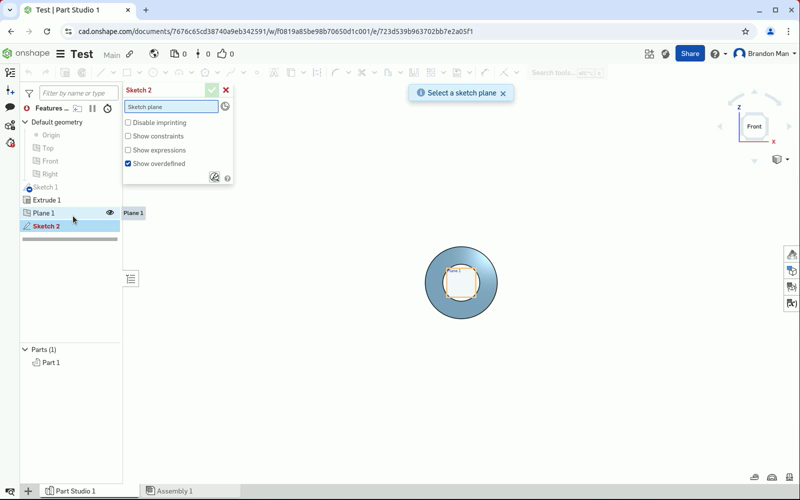
click(73, 215)
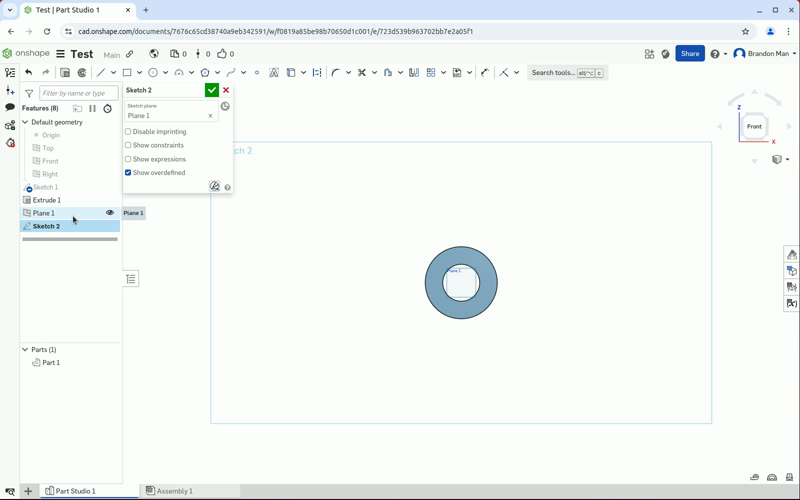
mouse_move(73, 352)
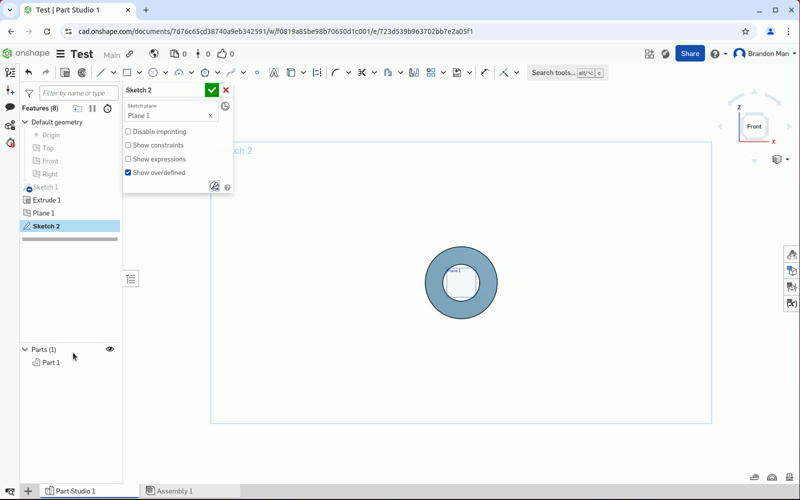
key(y)
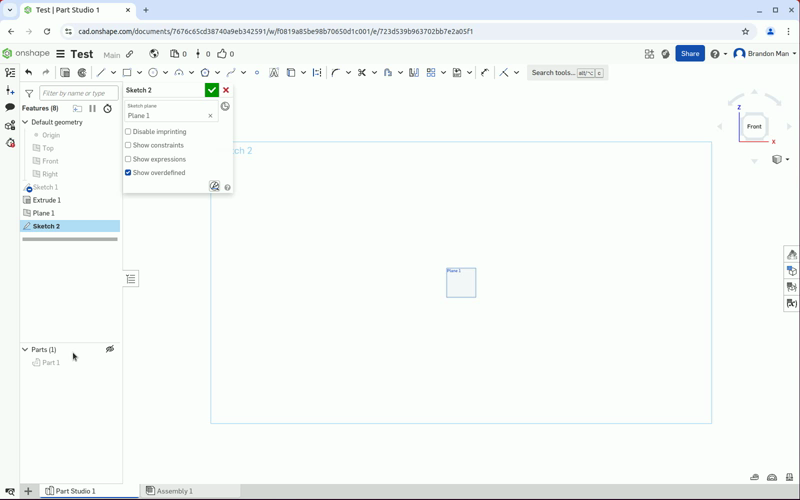
key(c)
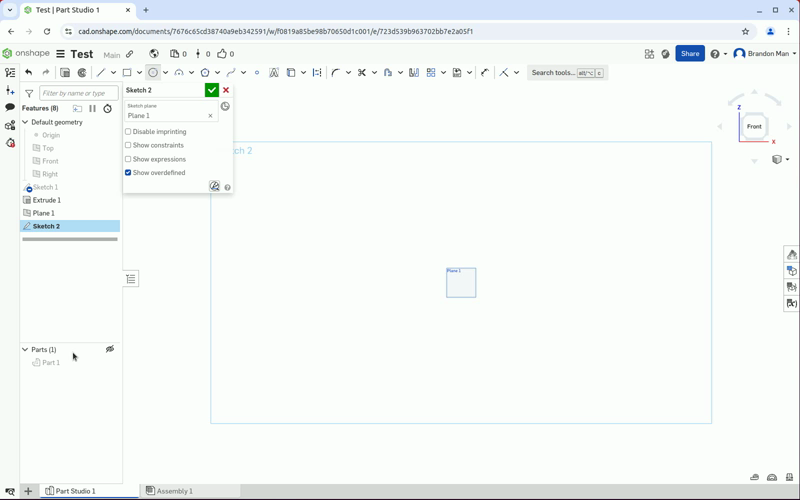
key_down(shift)
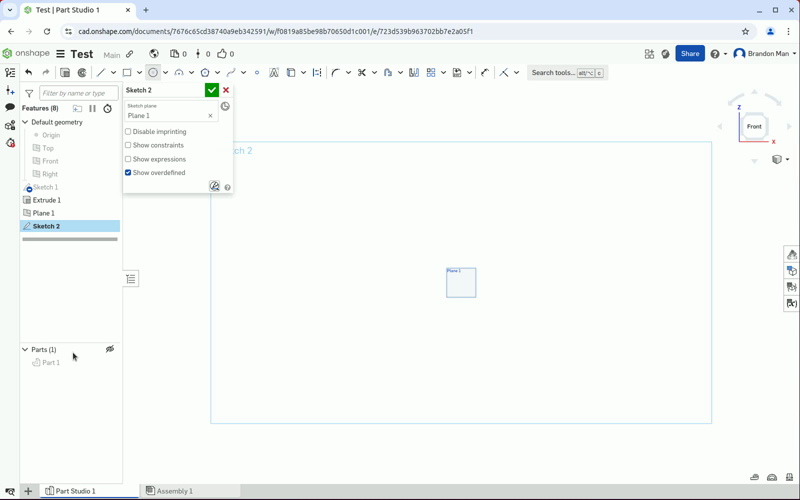
mouse_move(461, 282)
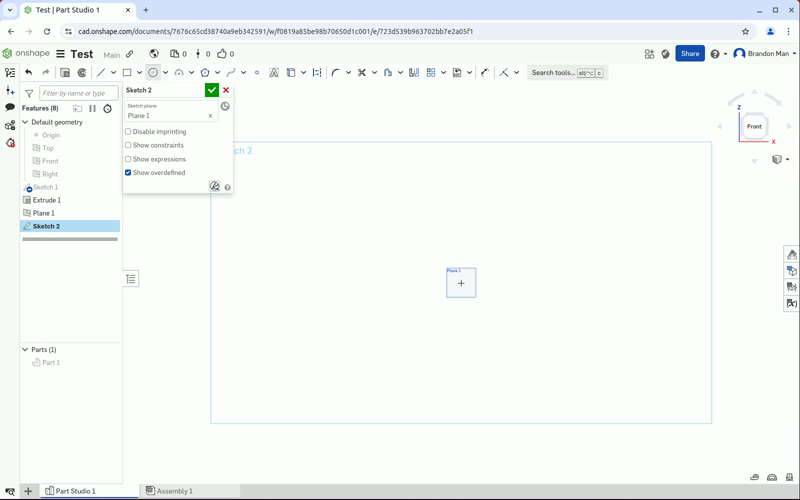
click(461, 282)
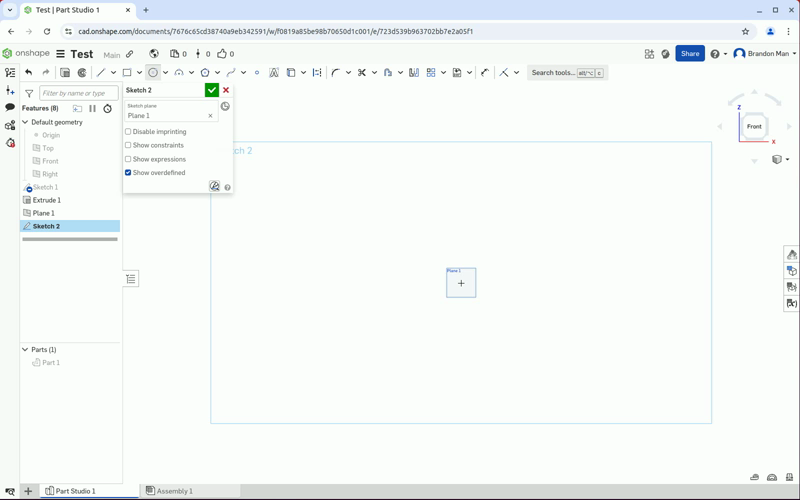
key_up(shift)
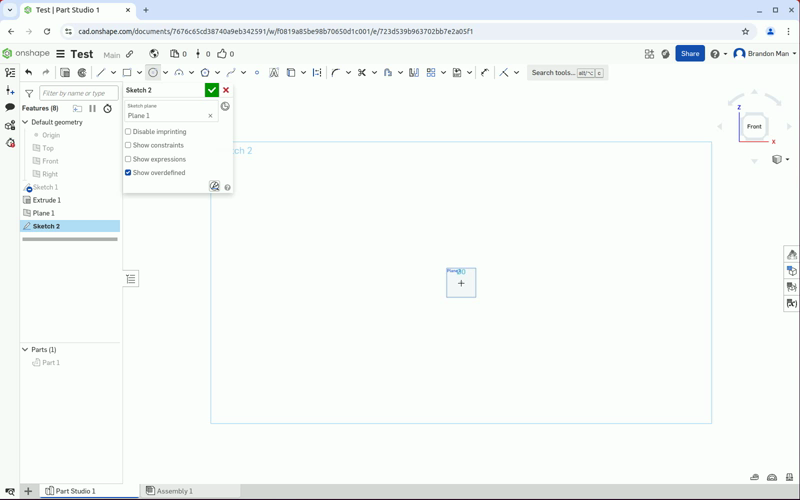
mouse_move(494, 282)
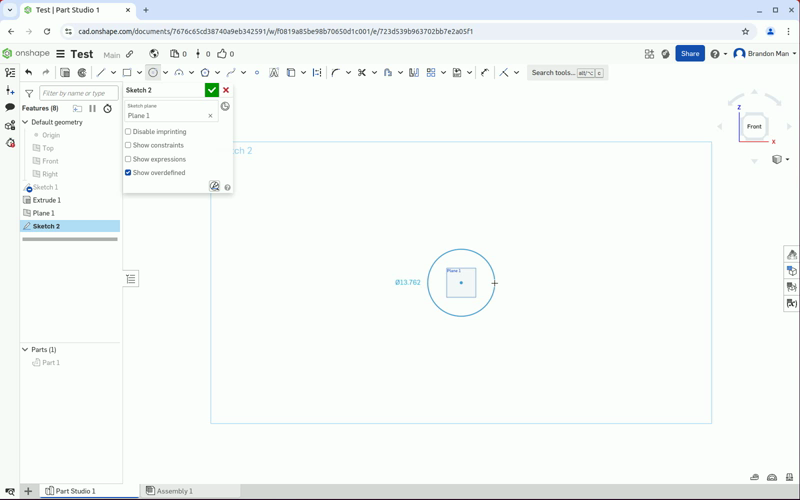
click(494, 282)
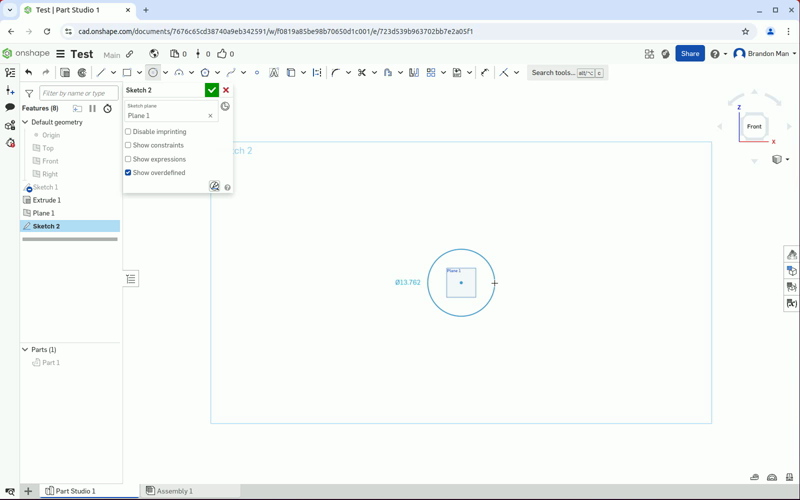
key(esc)
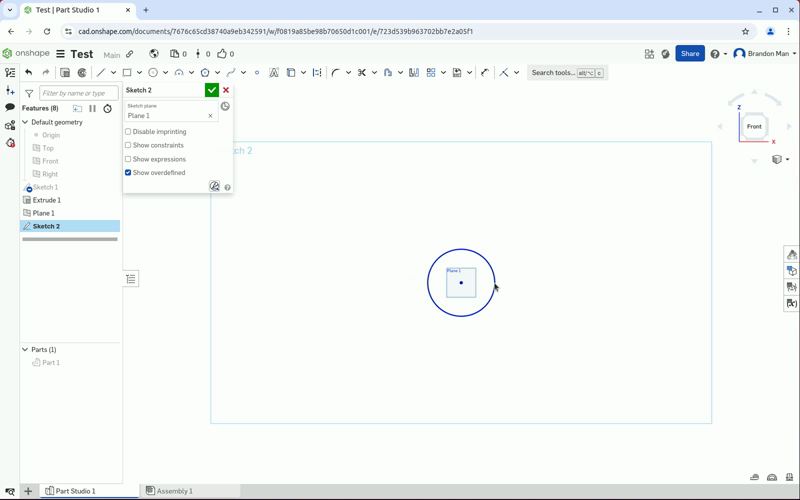
key(c)
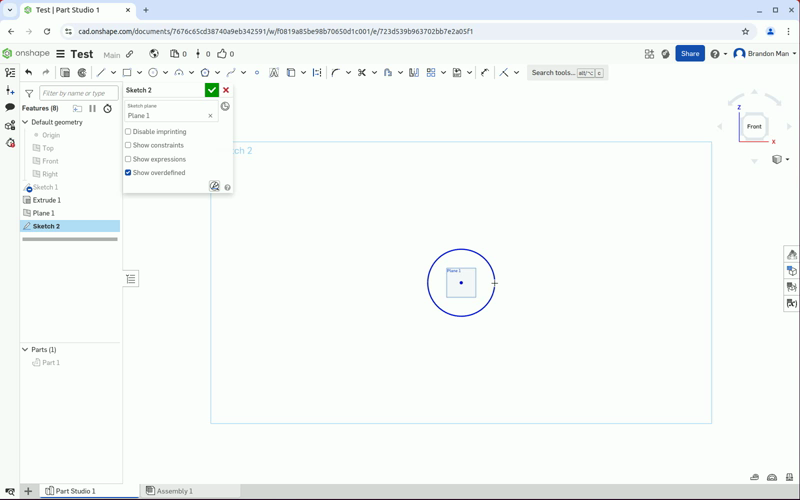
key_down(shift)
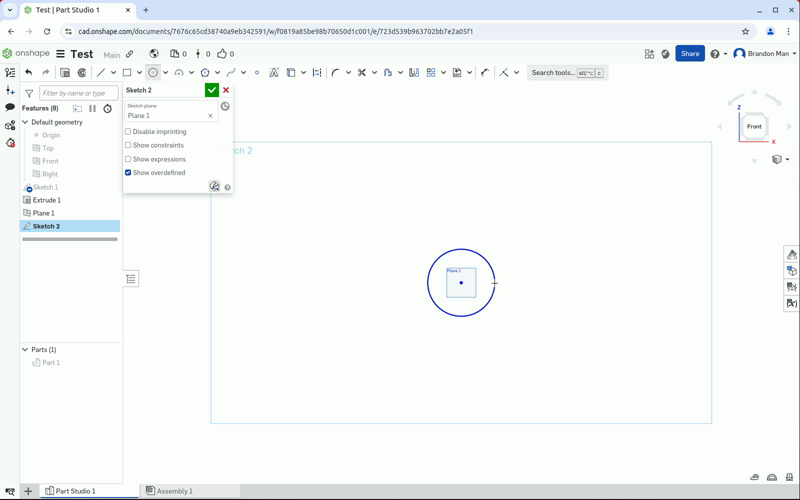
mouse_move(461, 282)
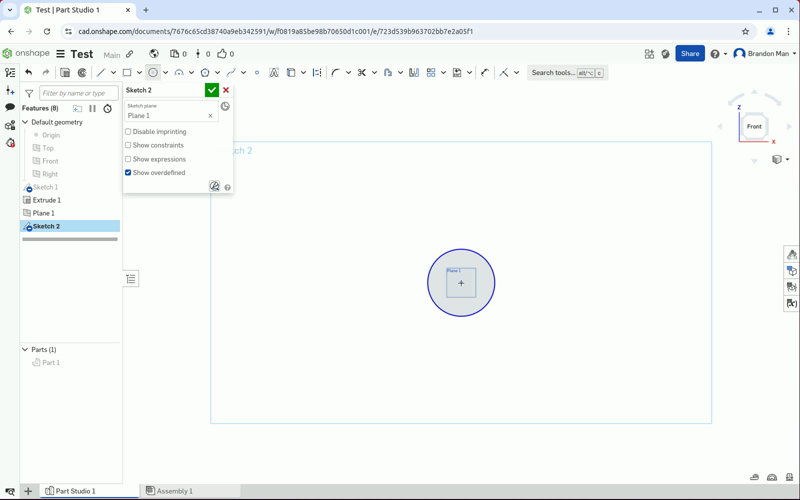
click(461, 282)
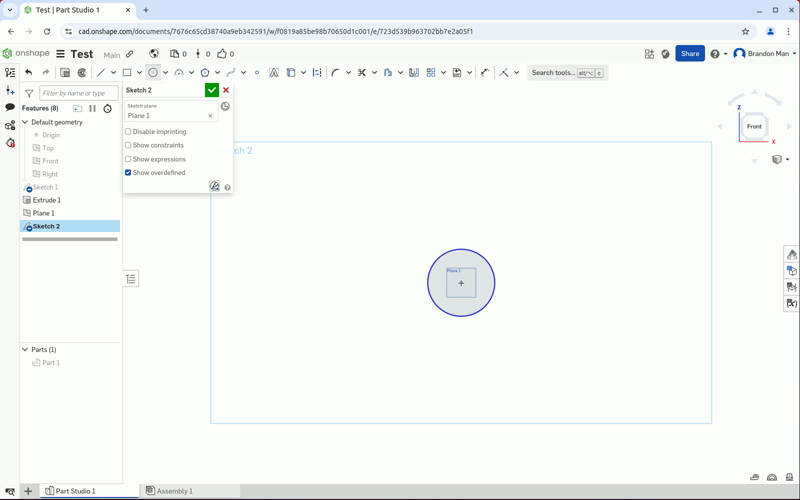
key_up(shift)
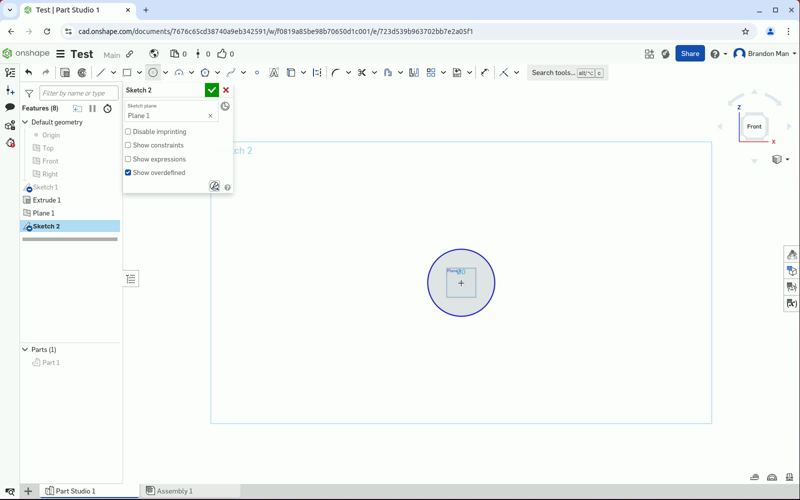
mouse_move(480, 282)
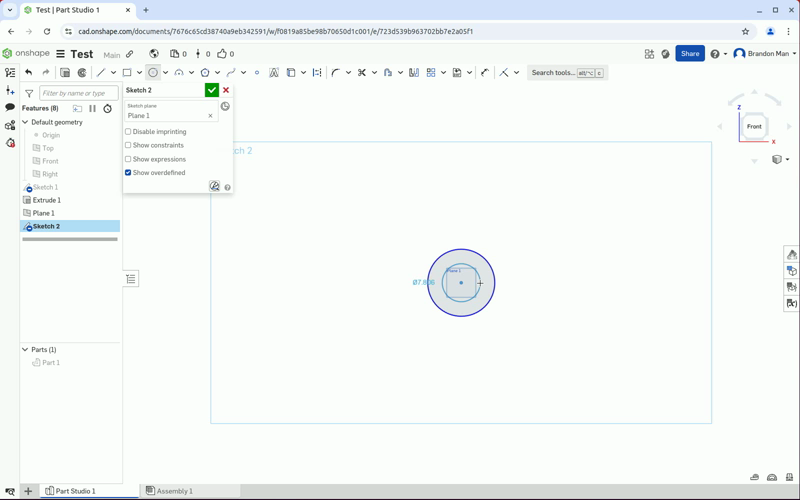
click(480, 282)
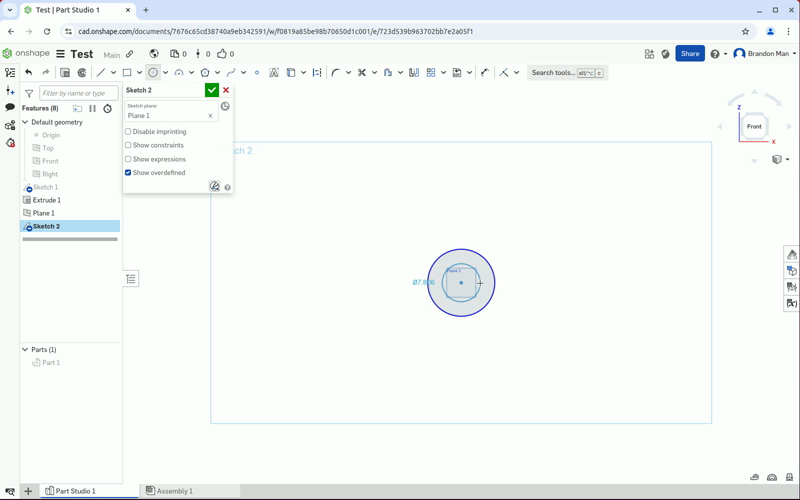
key(esc)
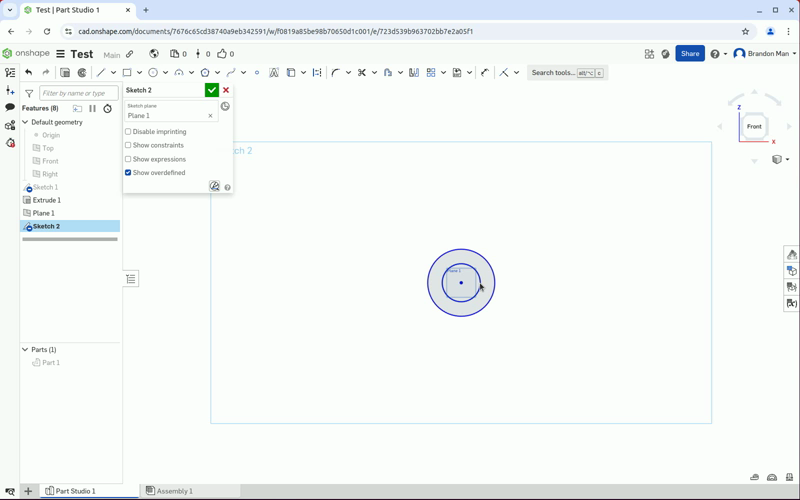
mouse_move(439, 298)
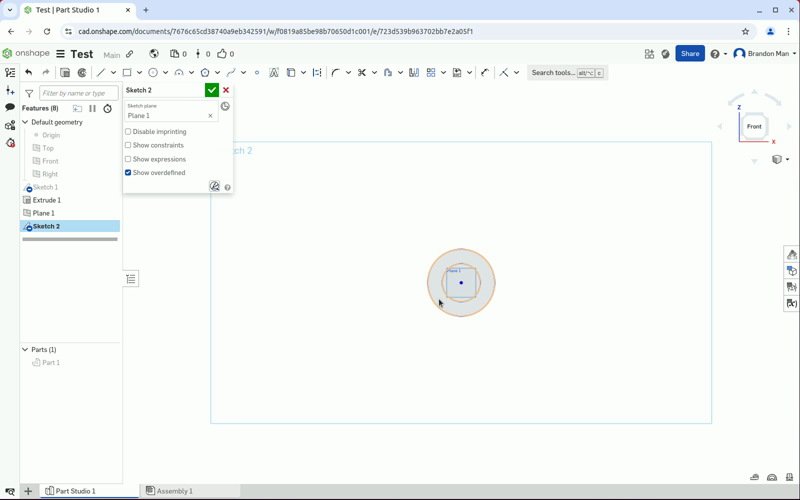
click(439, 298)
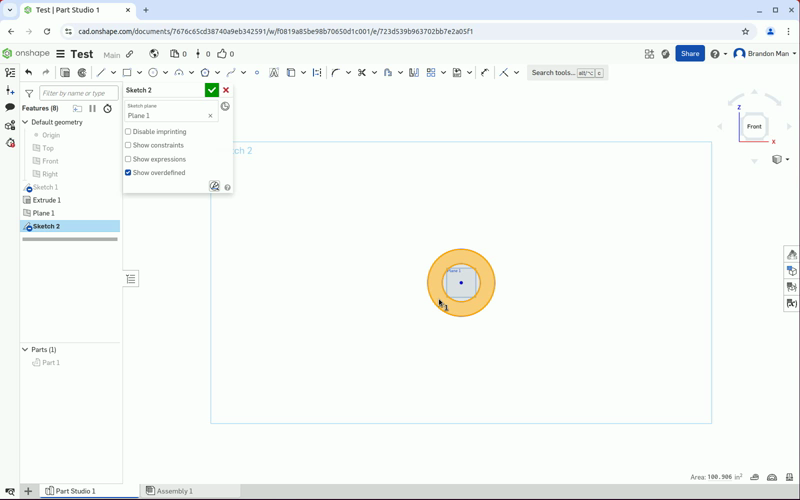
mouse_move(73, 352)
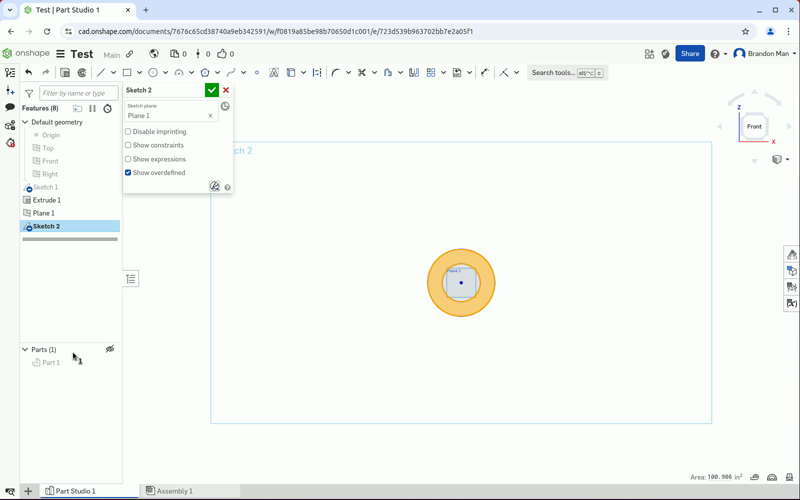
key(shift+y)
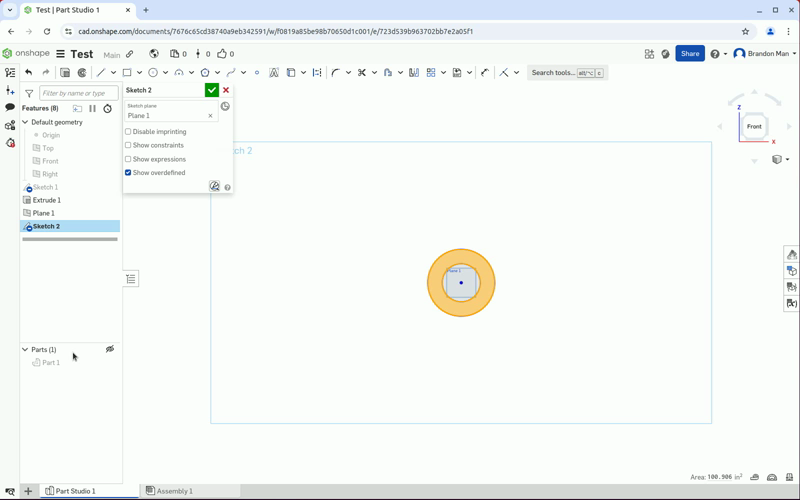
key(shift+e)
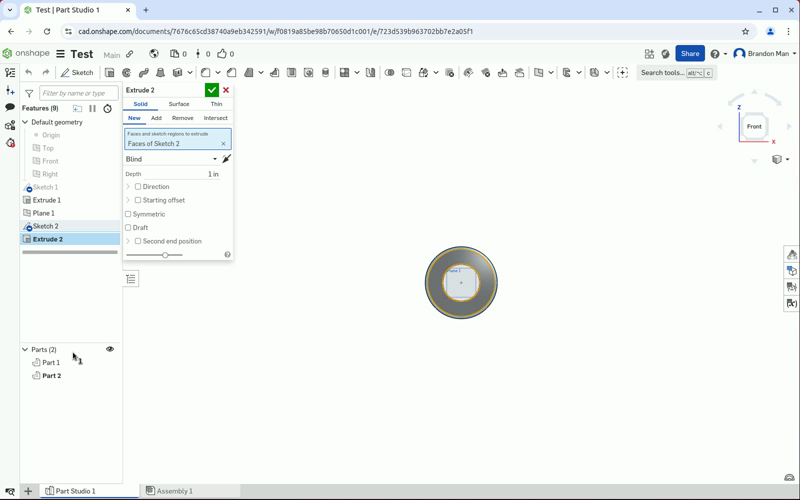
mouse_move(143, 106)
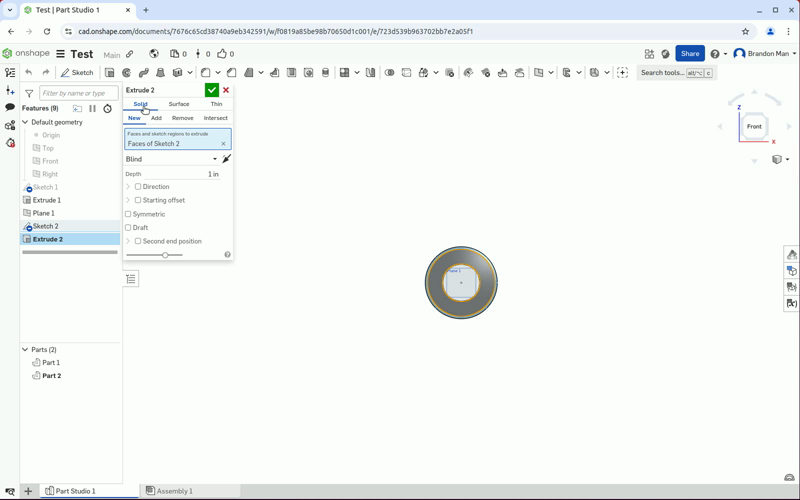
click(143, 106)
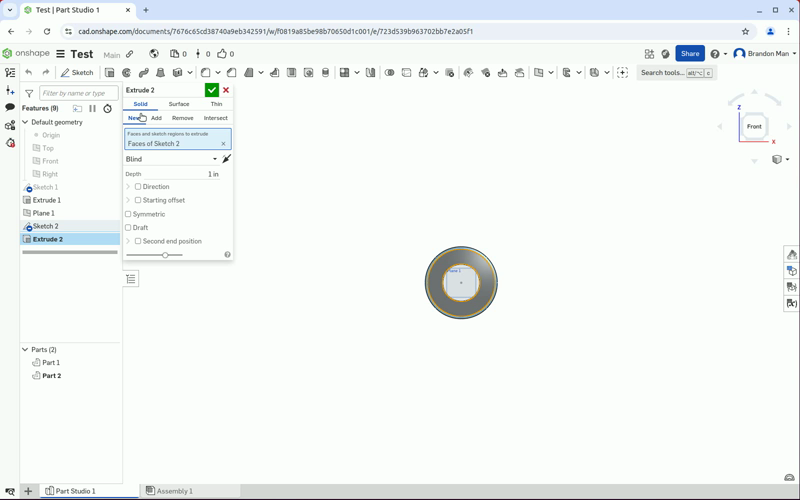
mouse_move(137, 120)
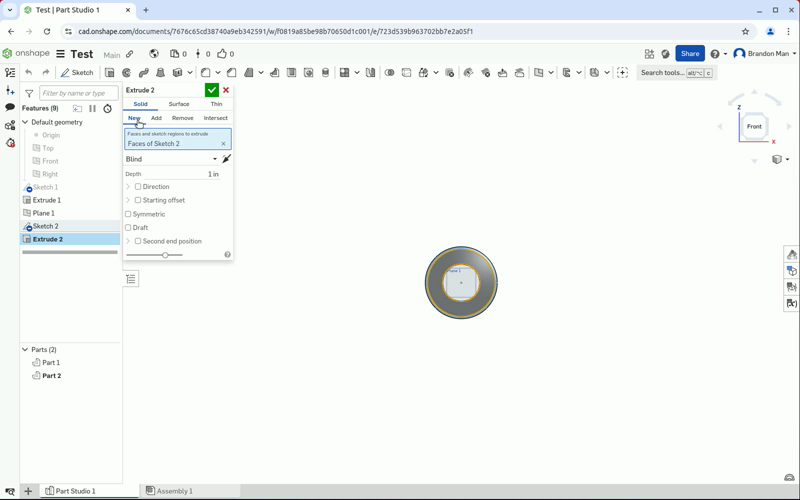
click(137, 120)
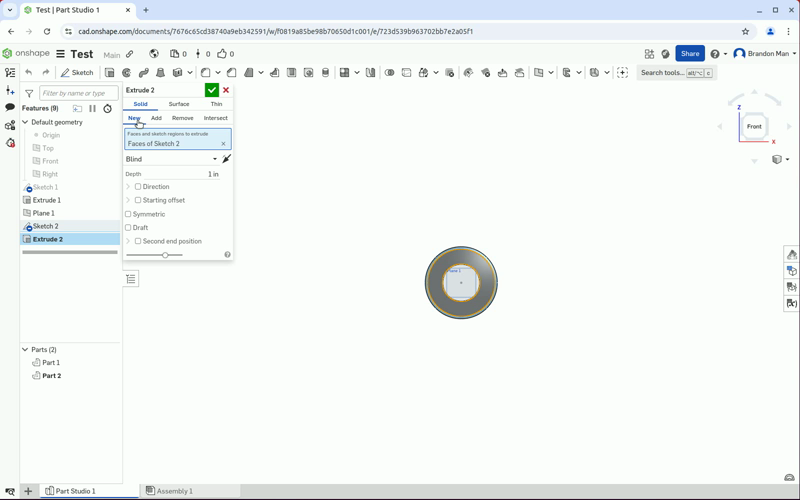
key(tab, 4)
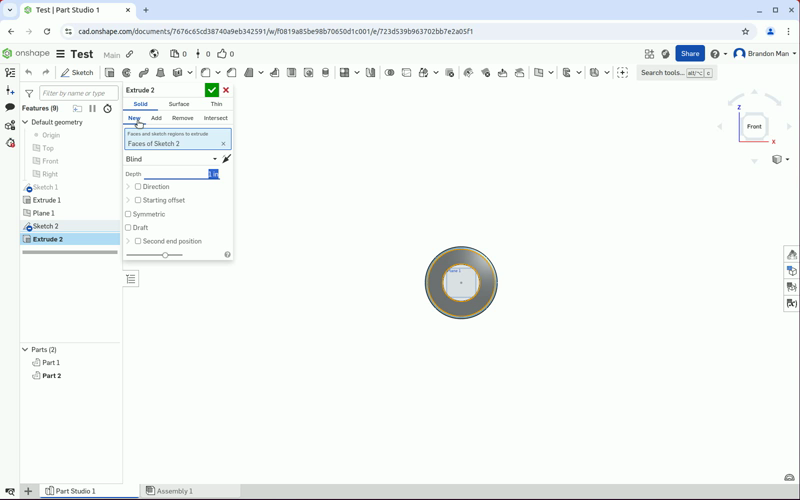
text(0.963)
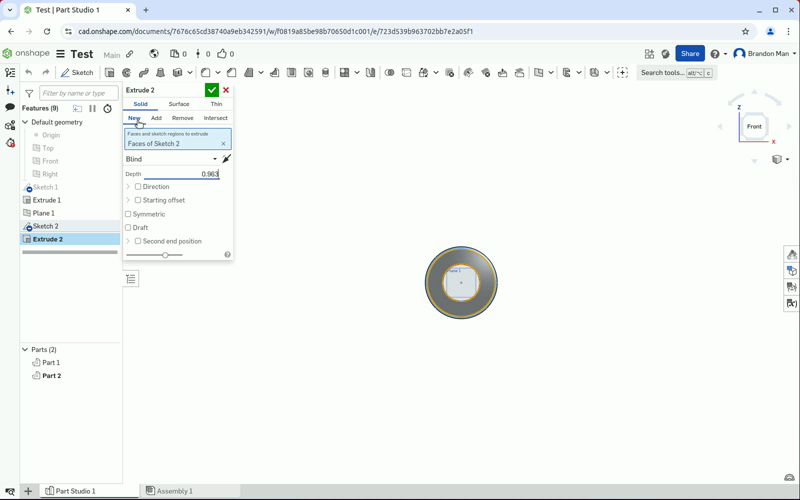
key(enter)
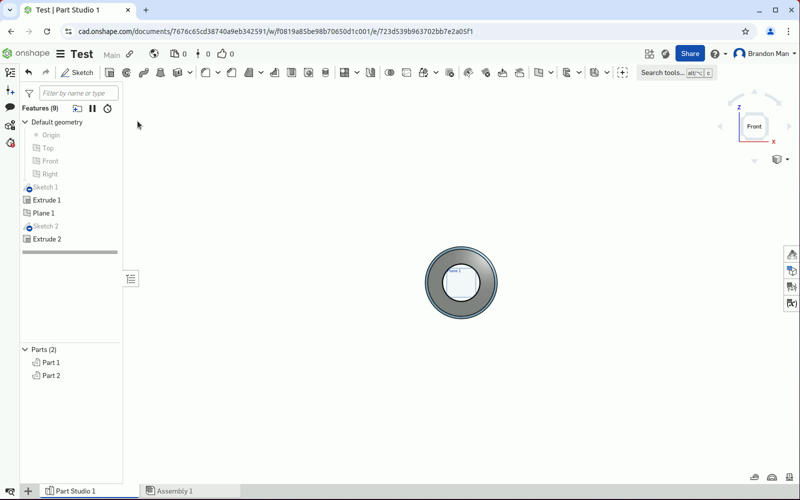
key(shift+h)
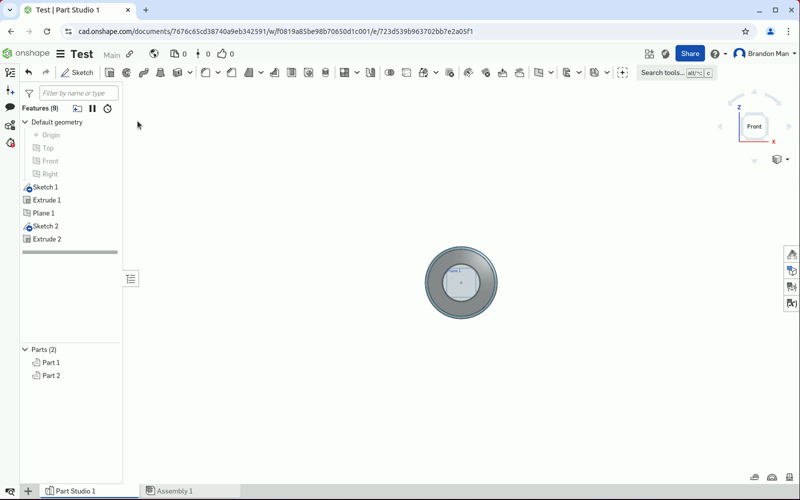
key(shift+h)
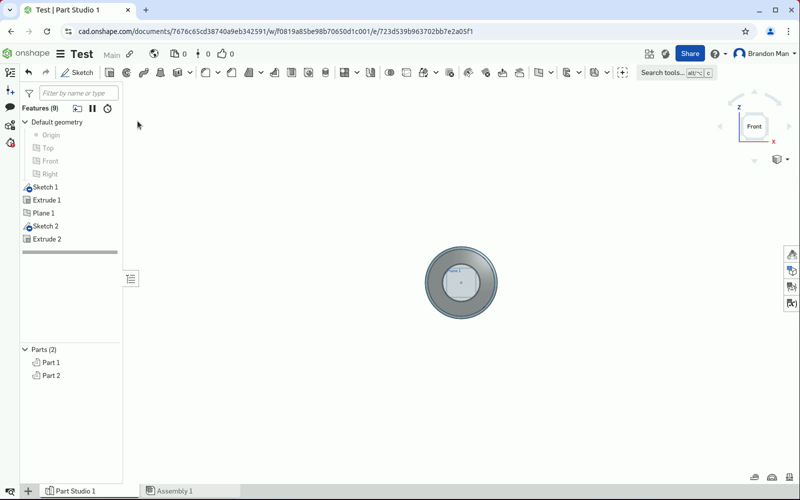
key(shift+7)
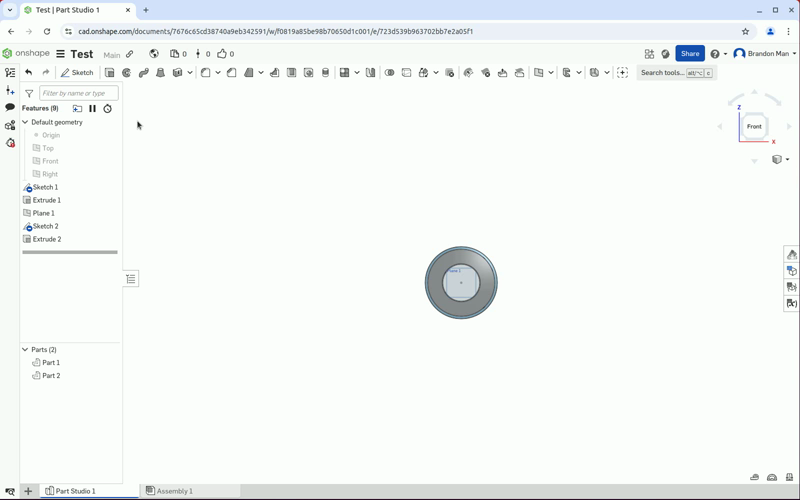
key(left, 2)
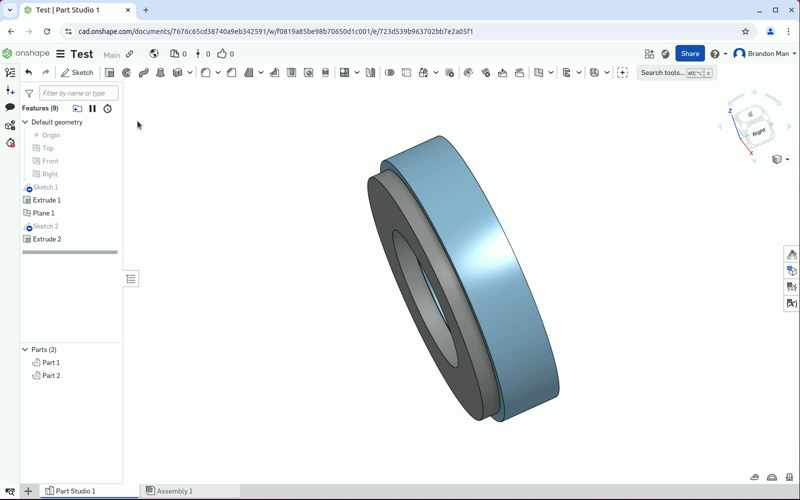
key(down, 2)
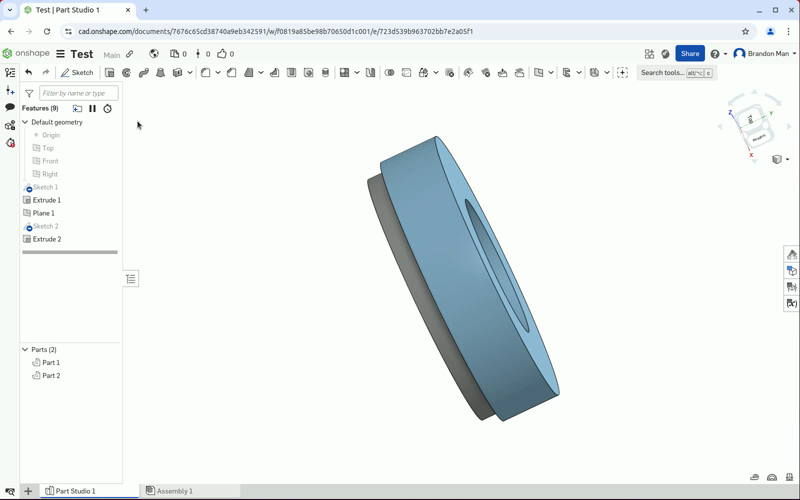
key(up, 2)
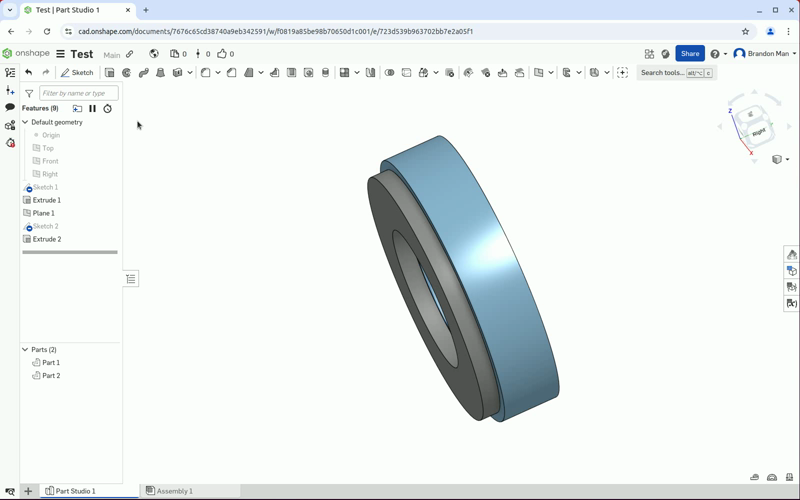
key(right, 2)
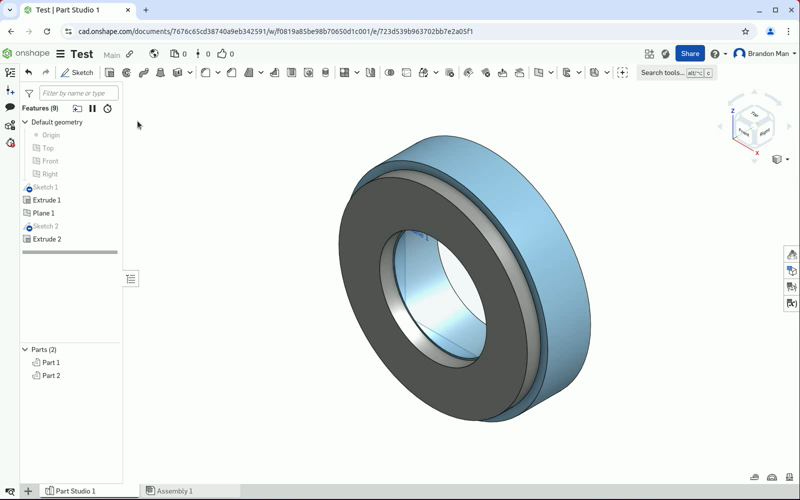
mouse_move(73, 189)
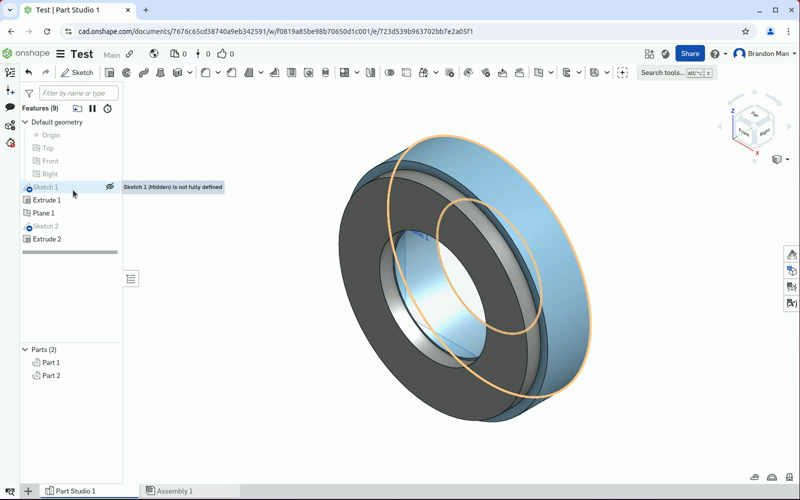
click(73, 189)